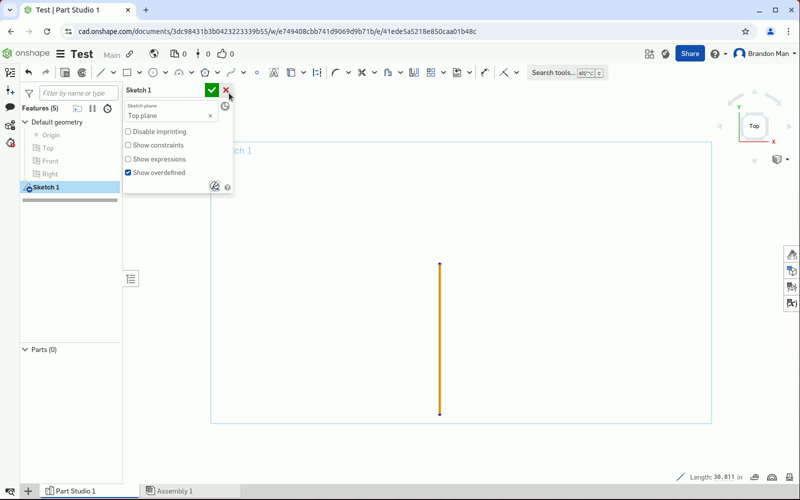
key(shift+h)
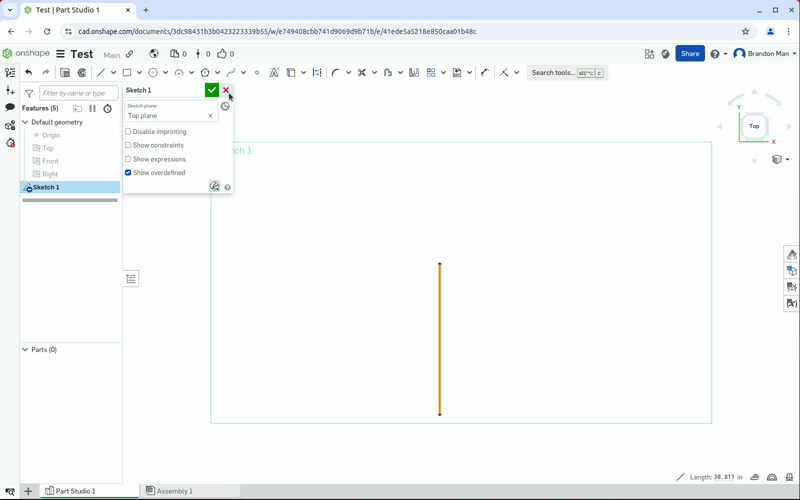
key(shift+s)
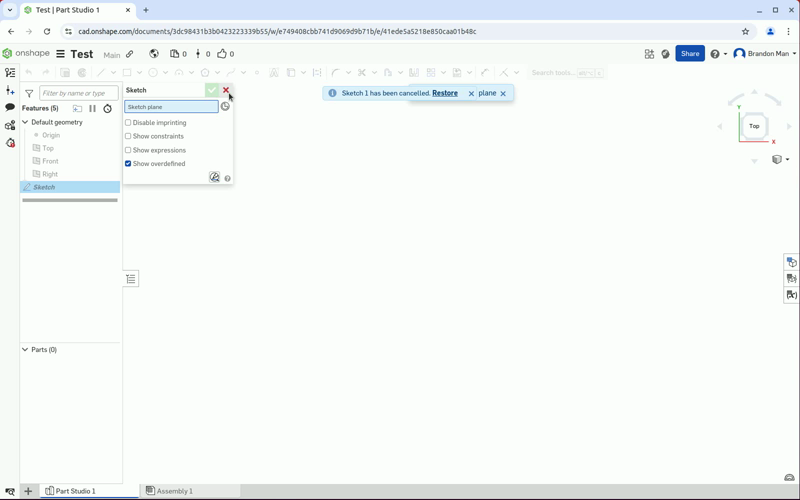
mouse_move(73, 150)
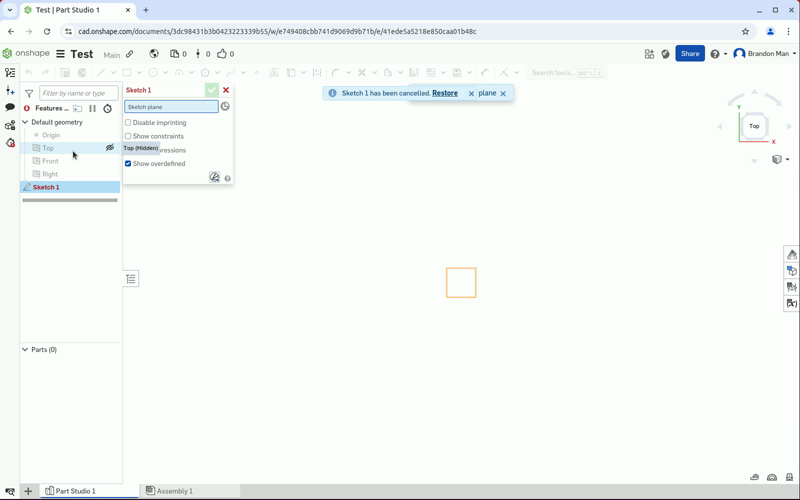
click(73, 150)
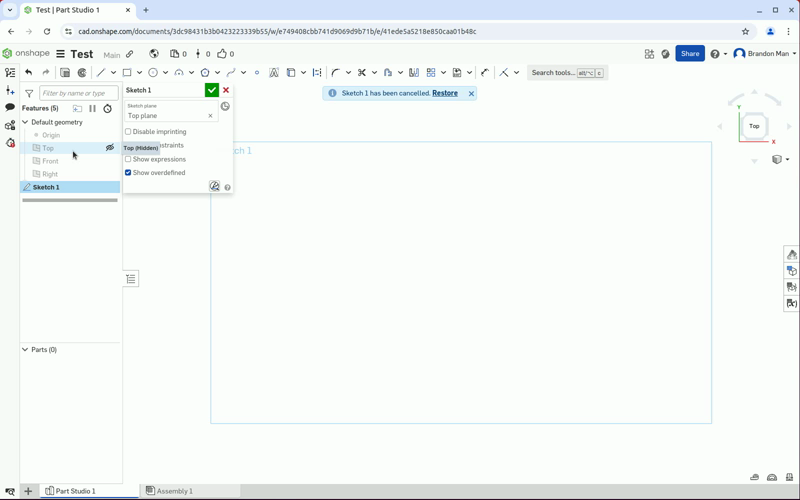
mouse_move(73, 352)
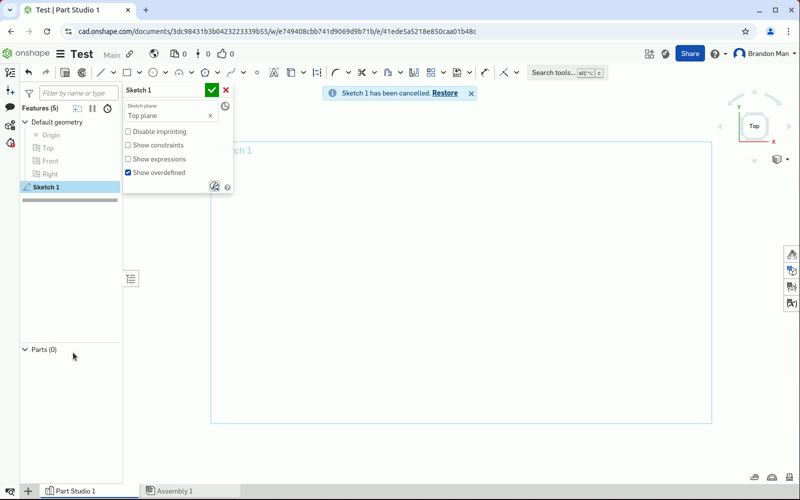
key(y)
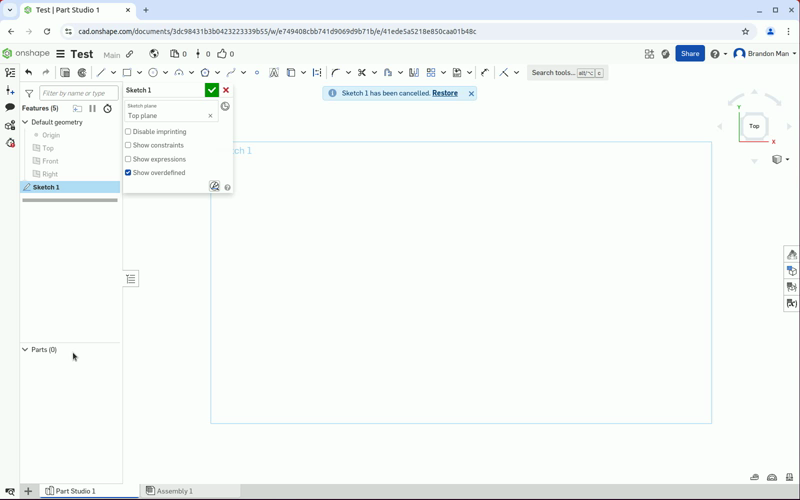
key(l)
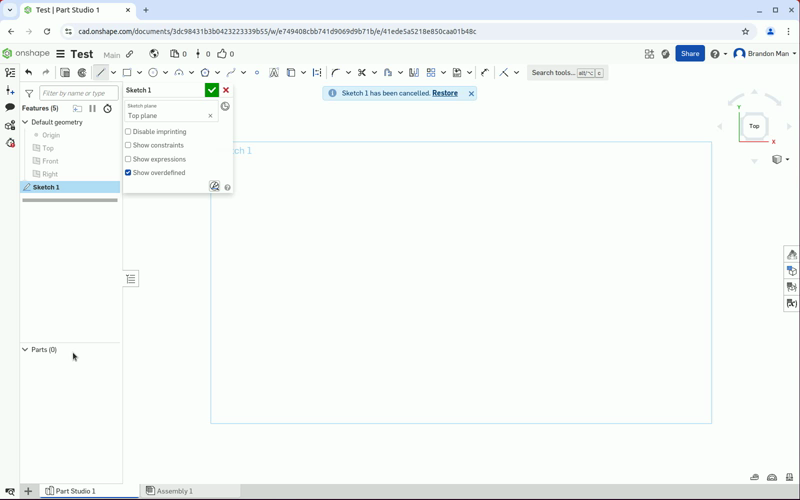
key_down(shift)
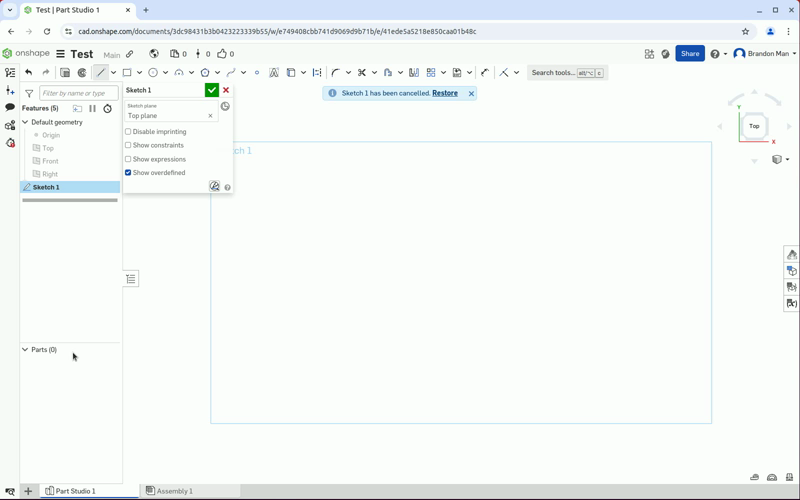
mouse_move(412, 196)
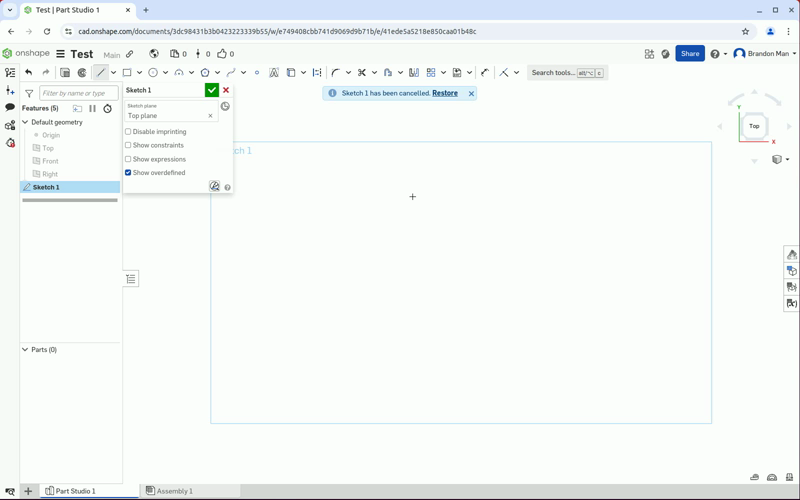
click(412, 196)
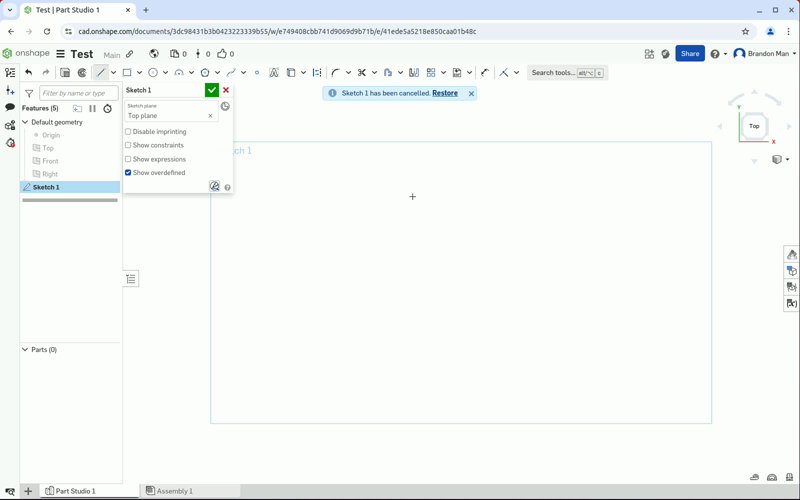
key_up(shift)
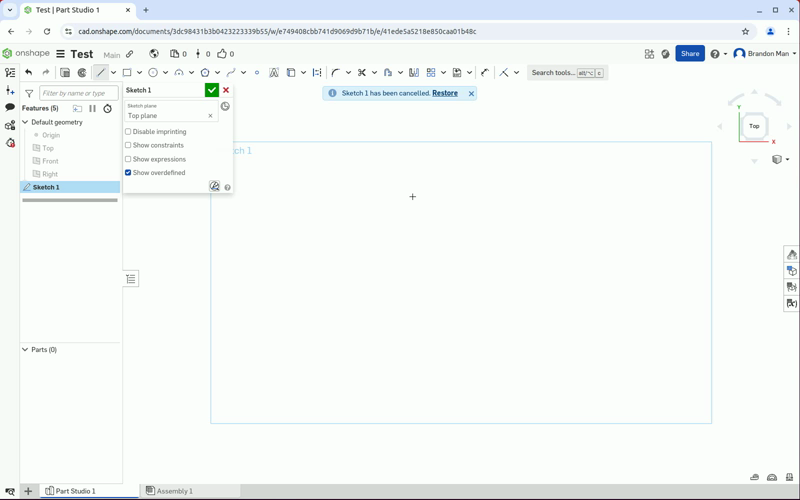
key_down(shift)
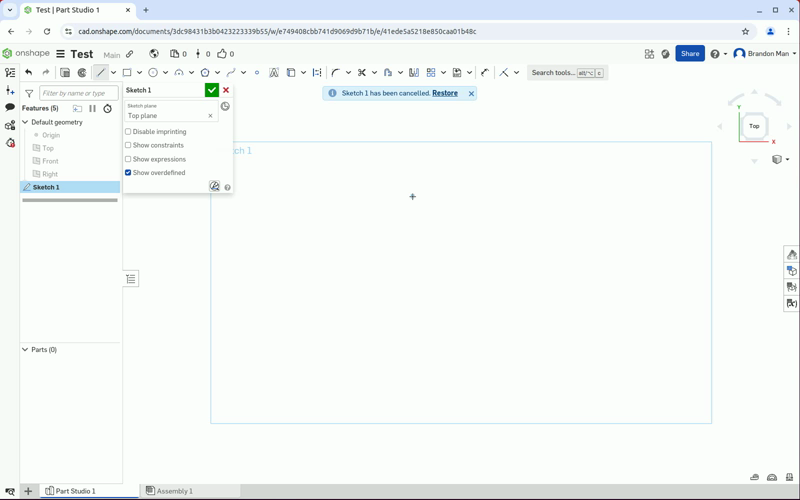
mouse_move(484, 344)
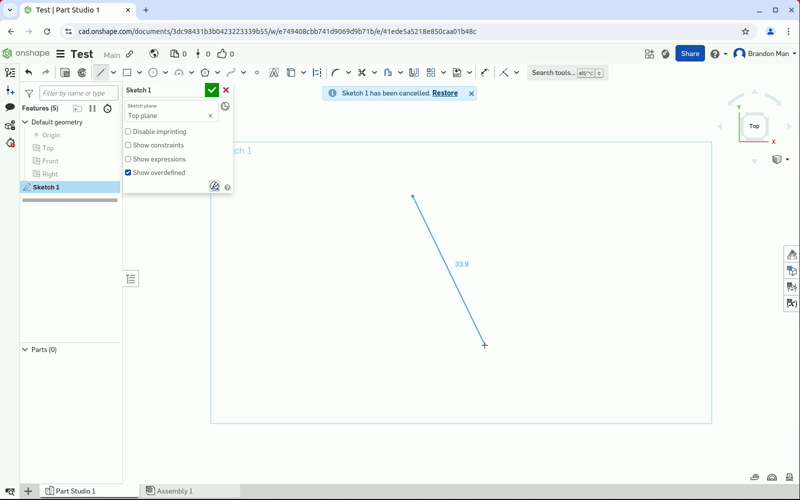
click(484, 344)
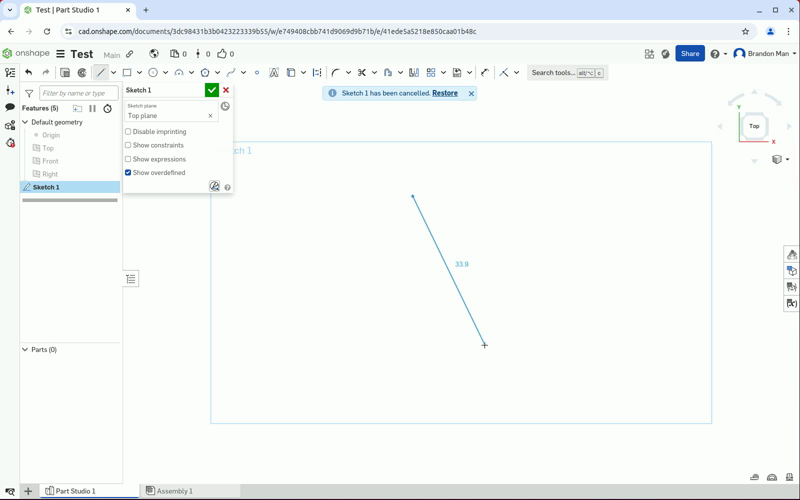
key_up(shift)
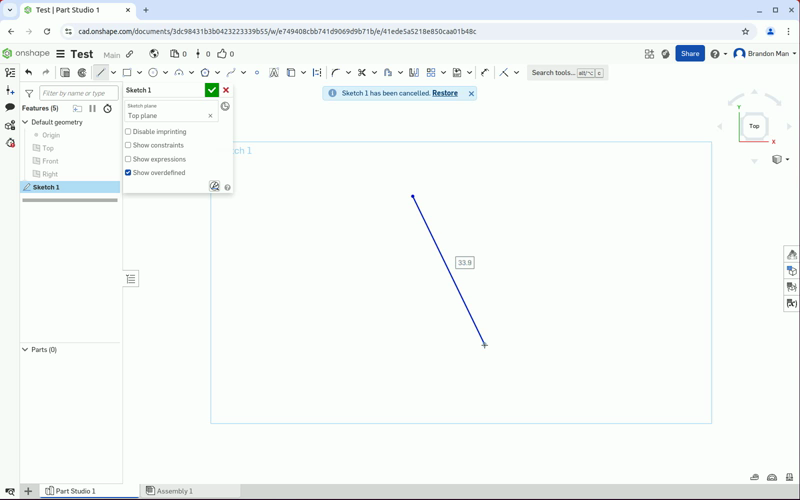
key_down(shift)
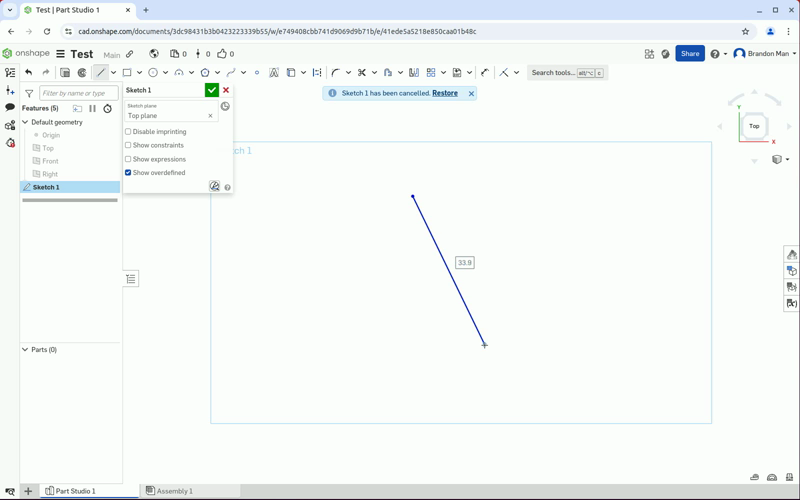
mouse_move(514, 344)
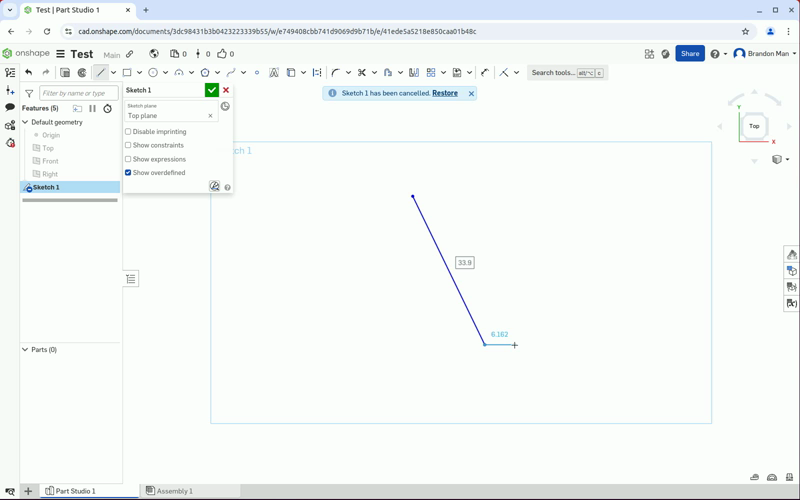
mouse_move(512, 344)
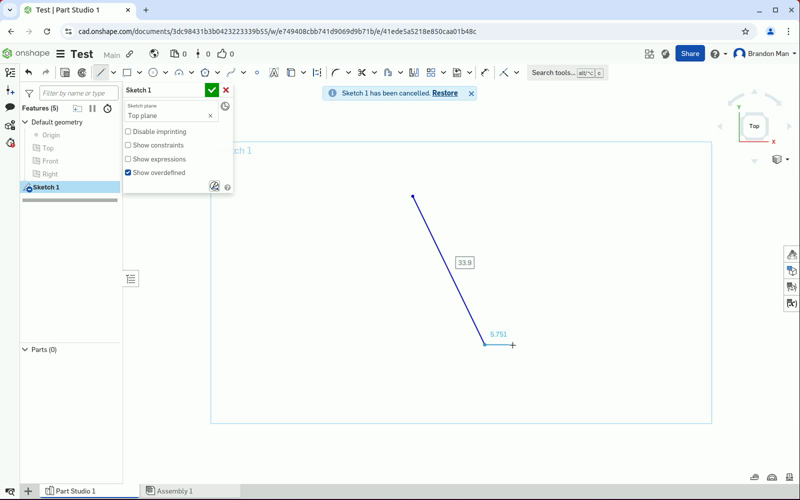
click(512, 344)
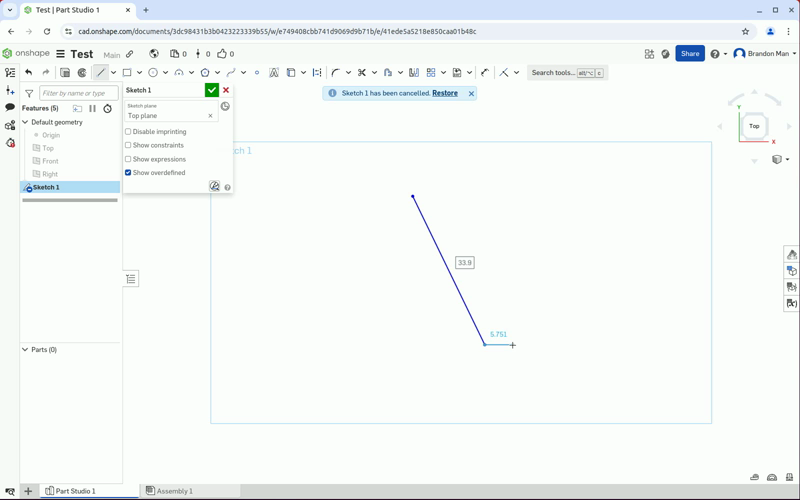
key_up(shift)
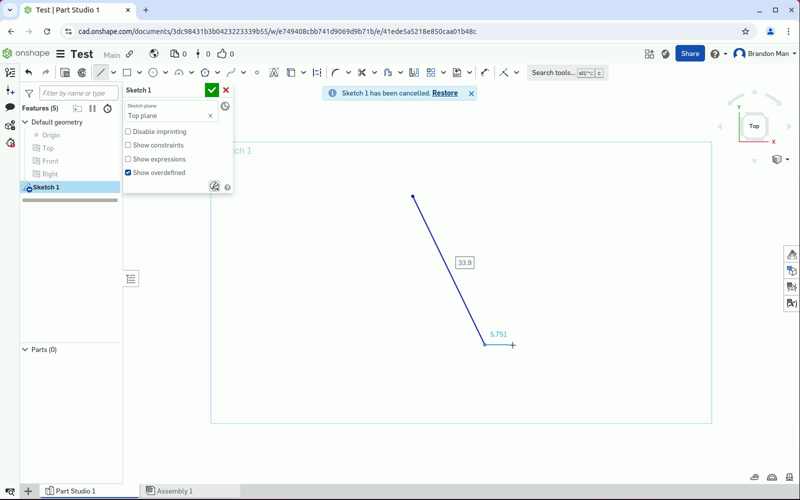
key_down(shift)
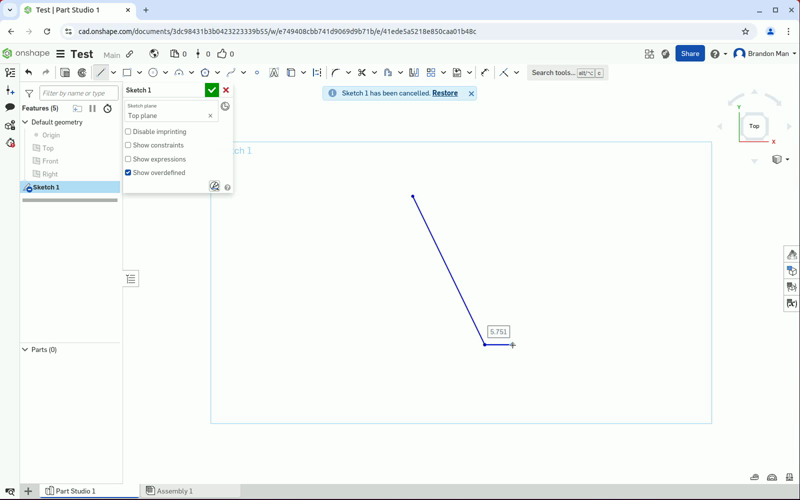
mouse_move(434, 196)
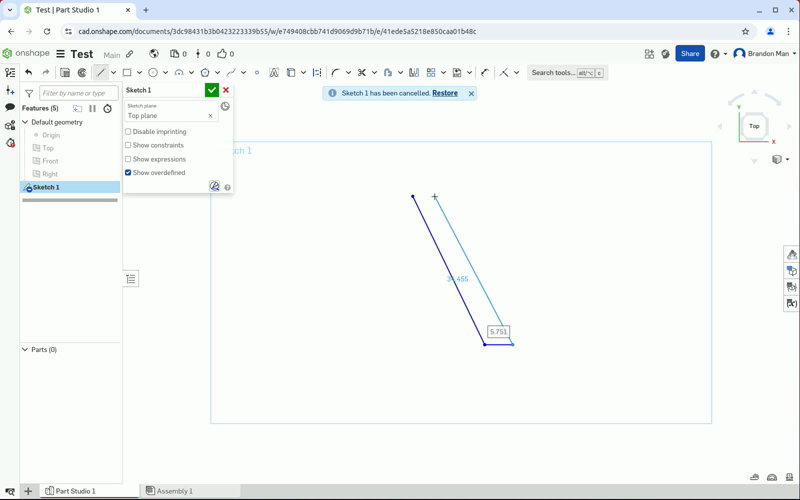
click(434, 196)
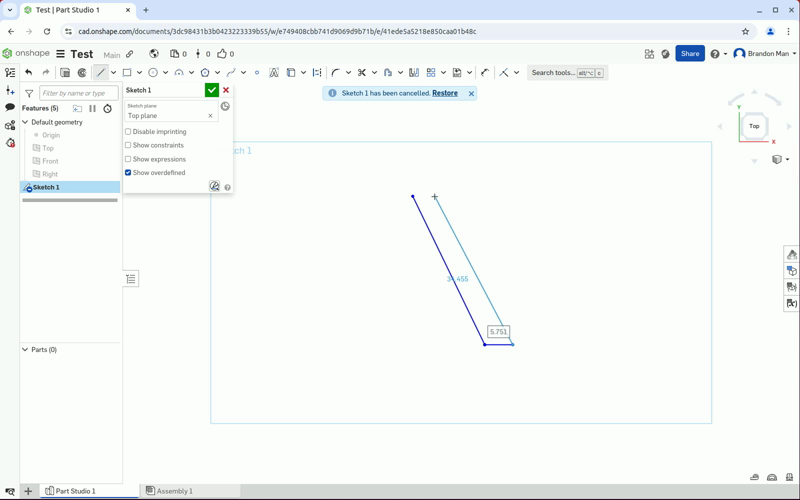
key_up(shift)
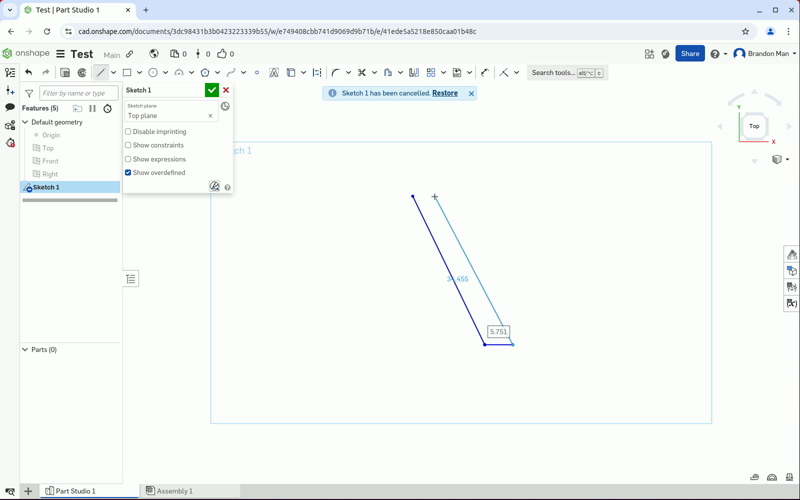
mouse_move(464, 196)
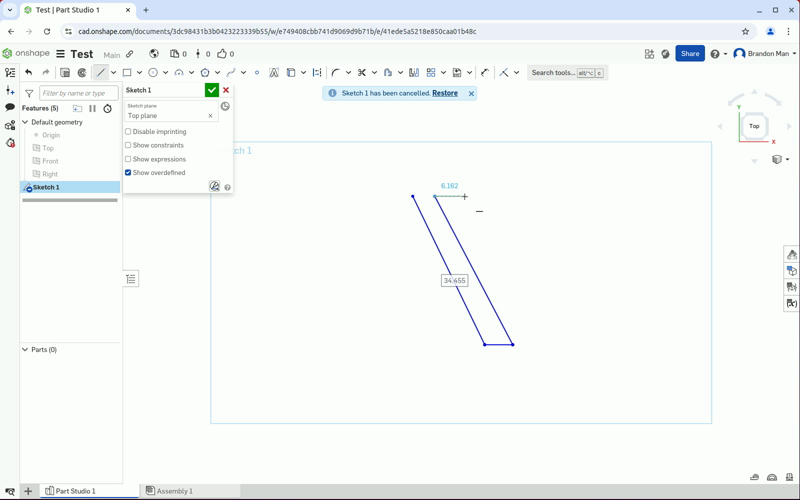
key_down(shift)
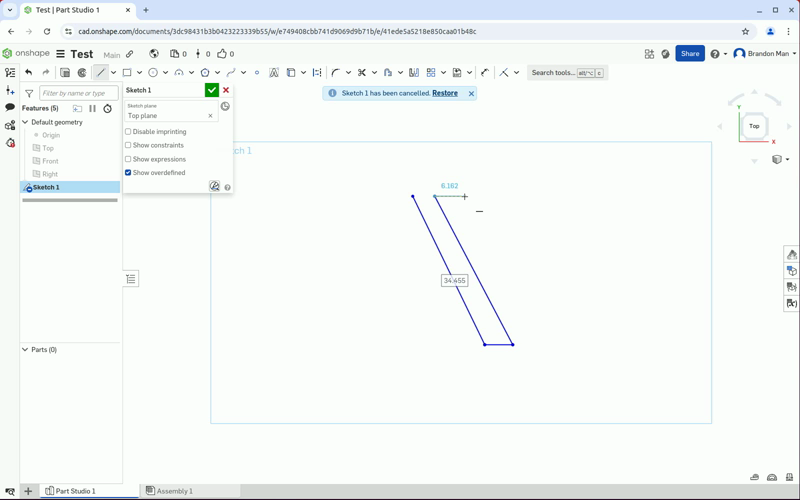
mouse_move(412, 196)
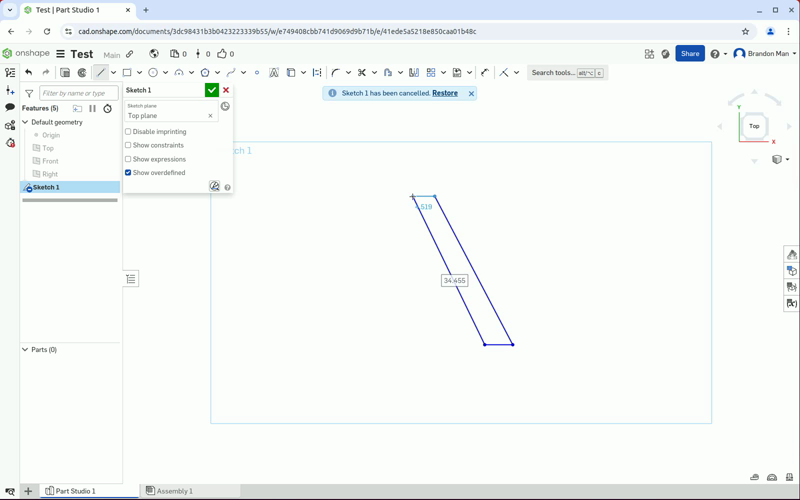
key_up(shift)
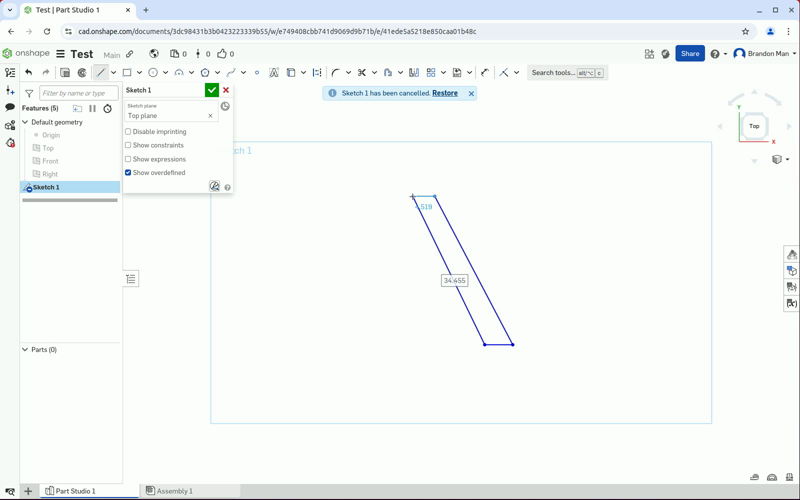
click(412, 196)
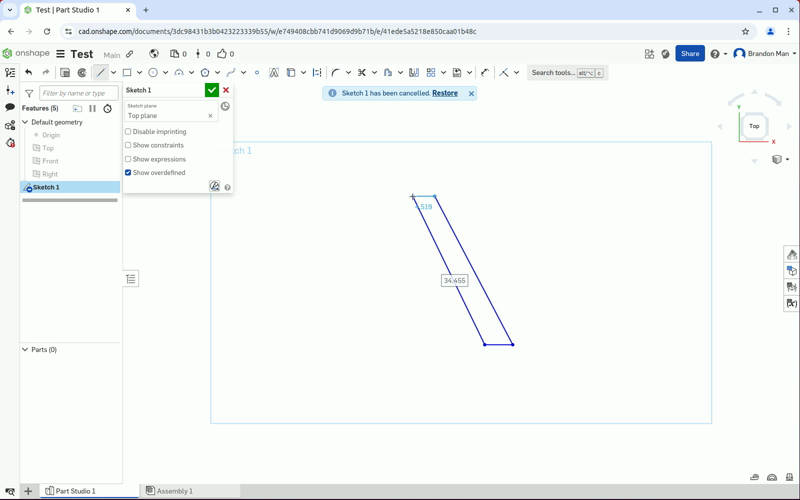
key(esc)
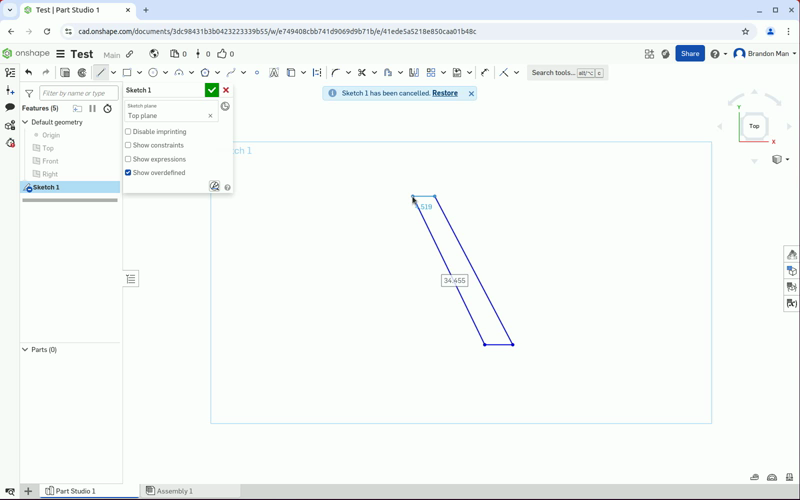
mouse_move(474, 281)
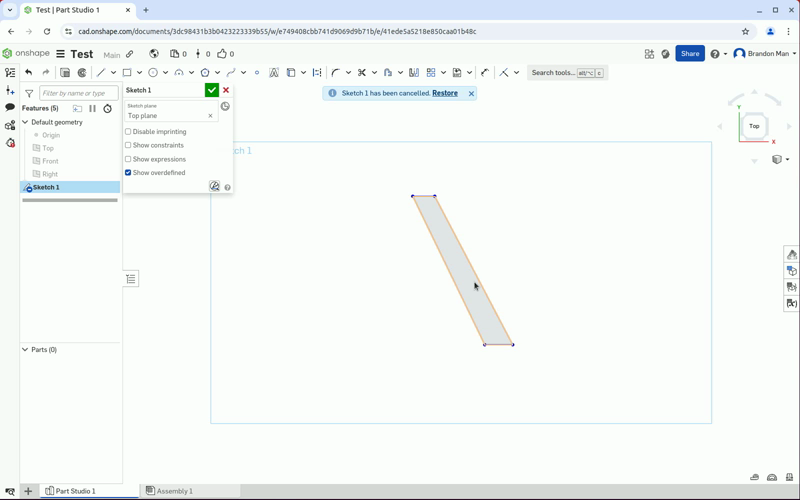
click(474, 281)
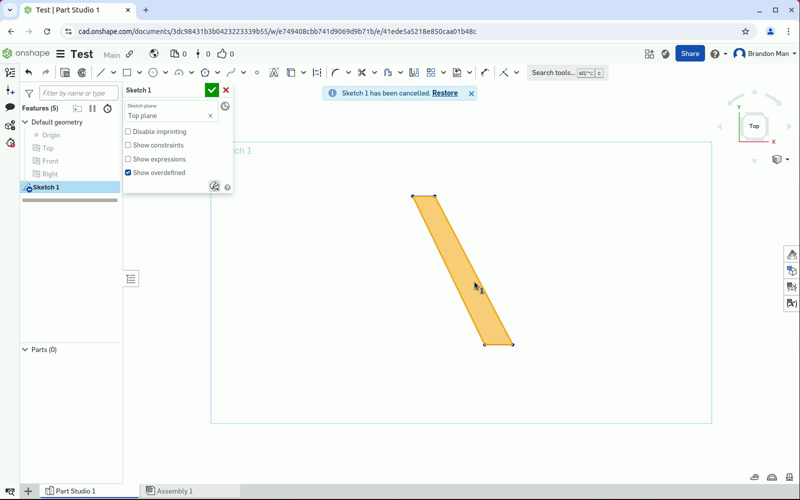
mouse_move(73, 352)
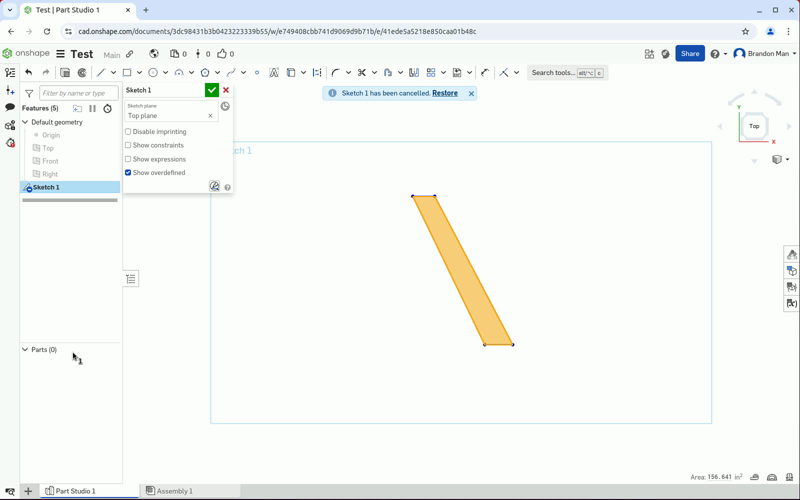
key(shift+y)
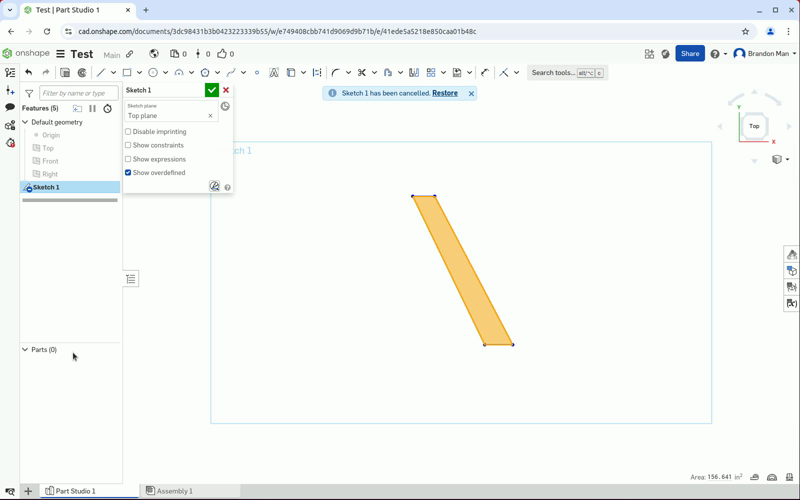
key(shift+e)
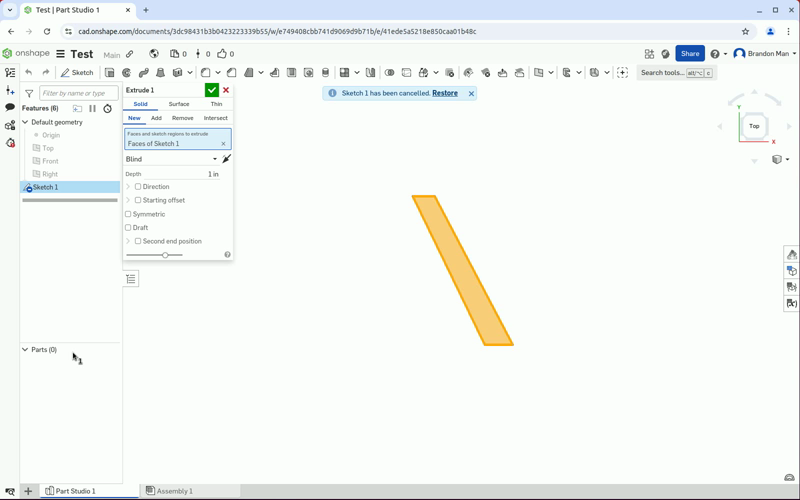
mouse_move(143, 106)
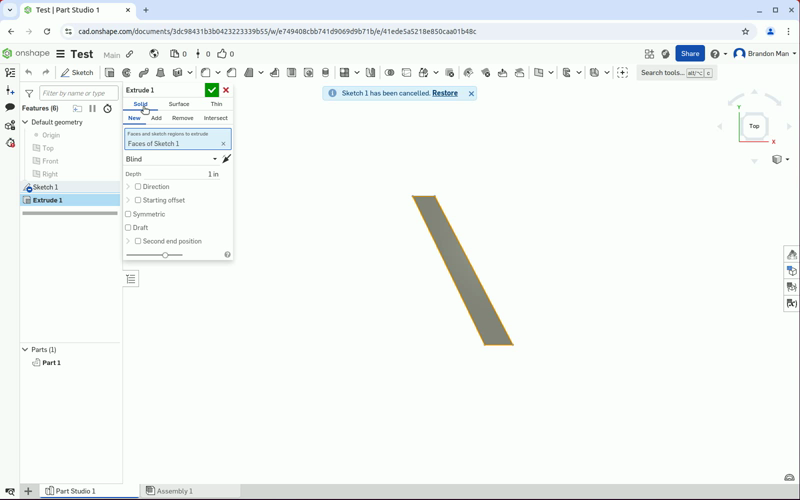
click(143, 106)
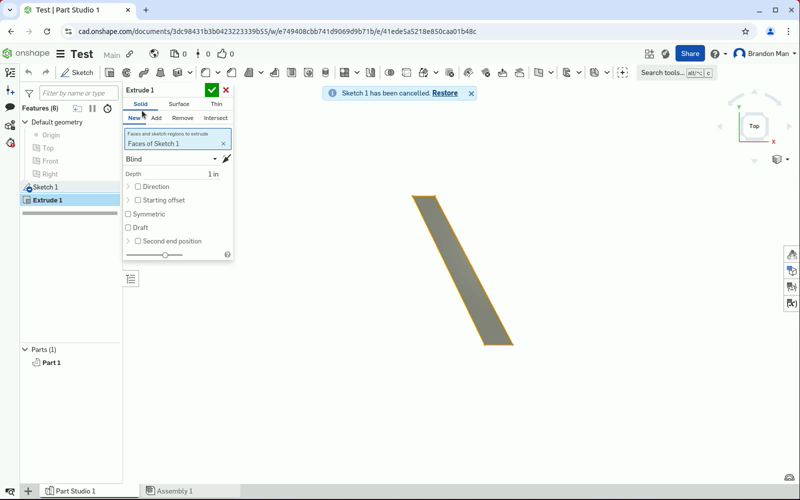
mouse_move(137, 120)
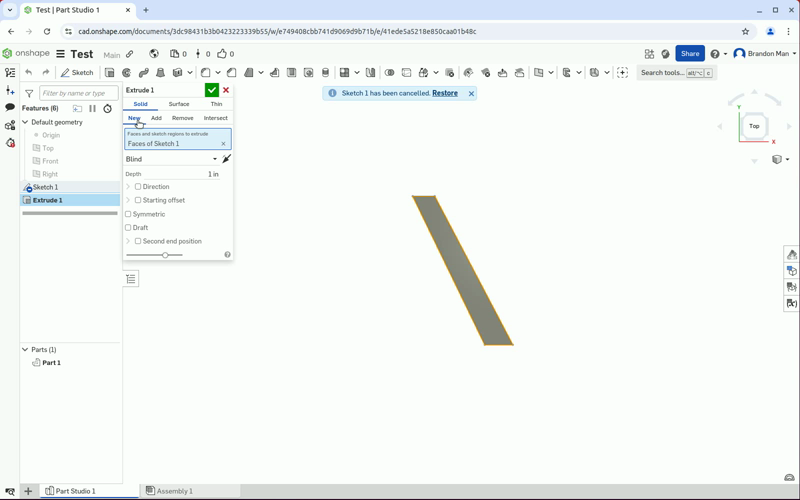
click(137, 120)
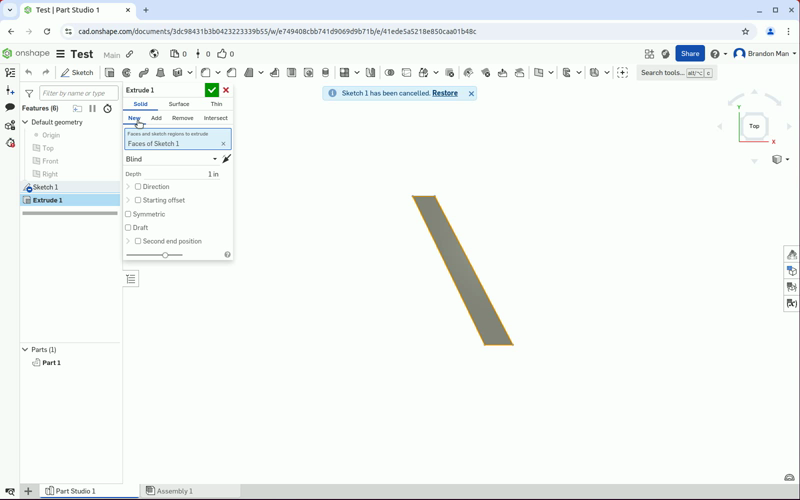
key(tab, 4)
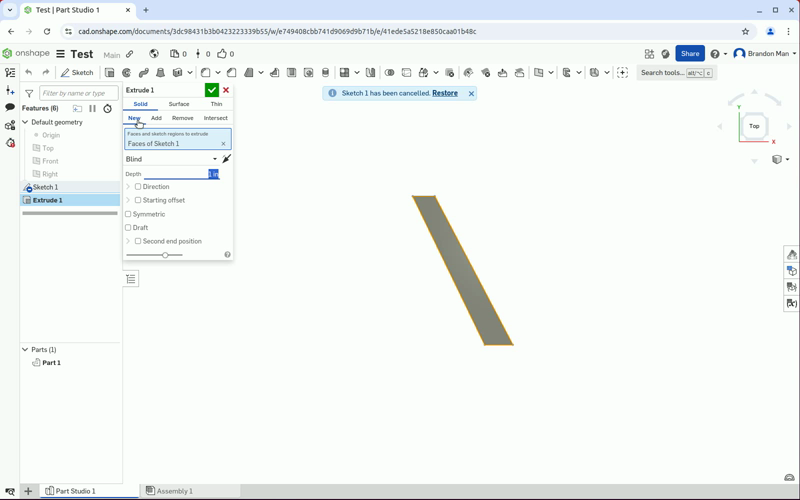
text(13.48)
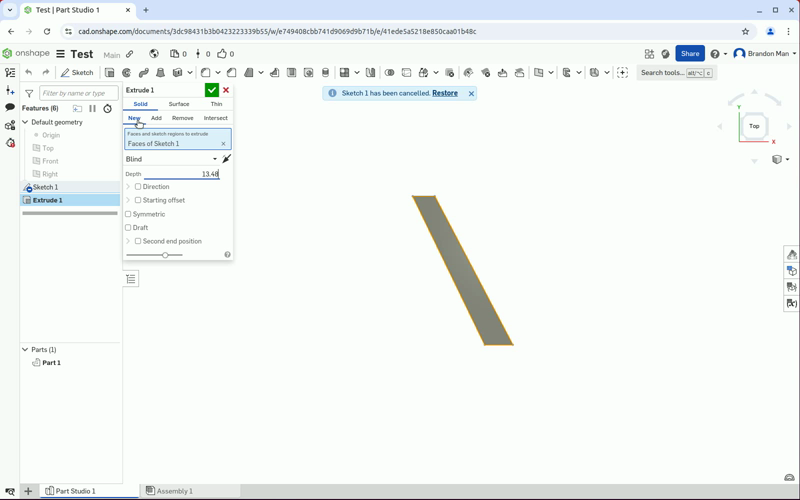
key(enter)
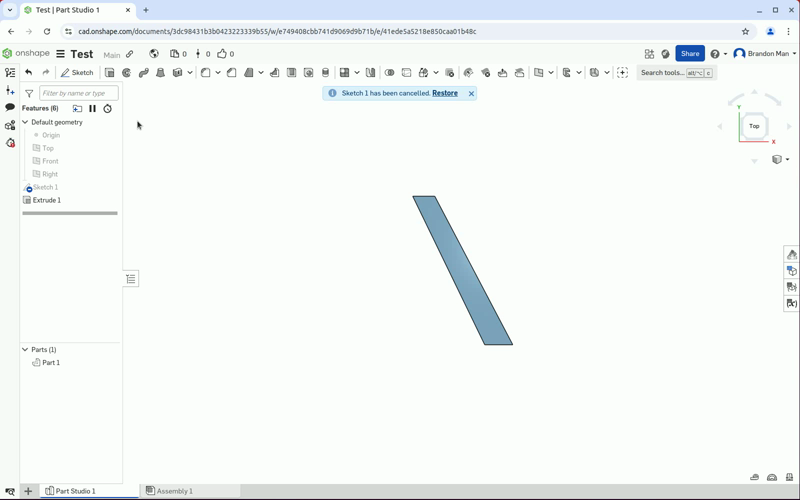
key(shift+h)
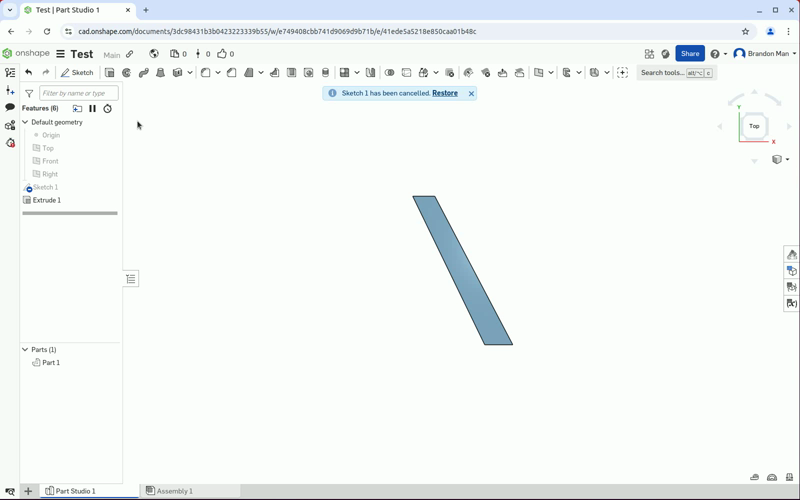
key(shift+h)
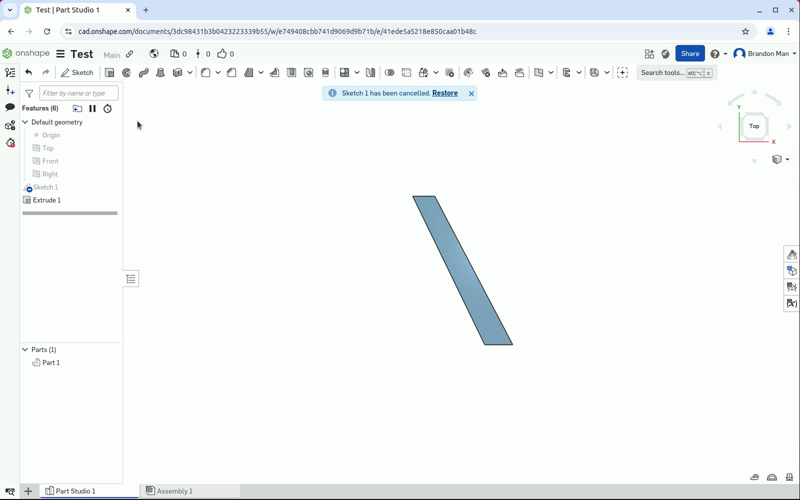
mouse_move(73, 189)
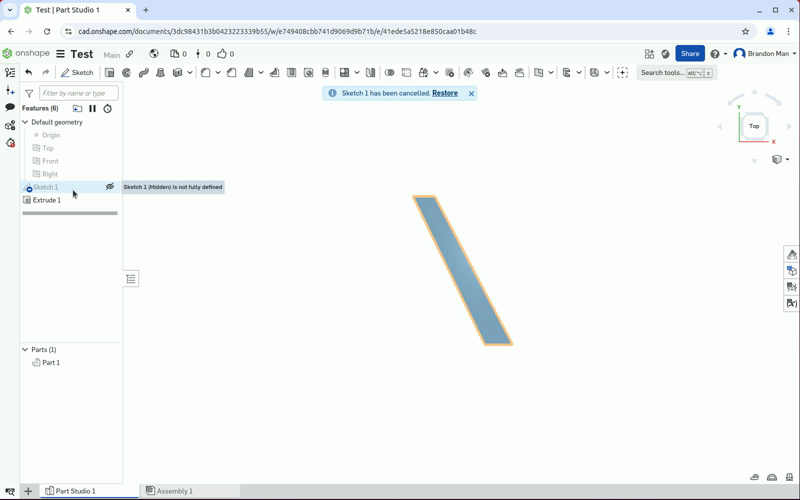
click(73, 189)
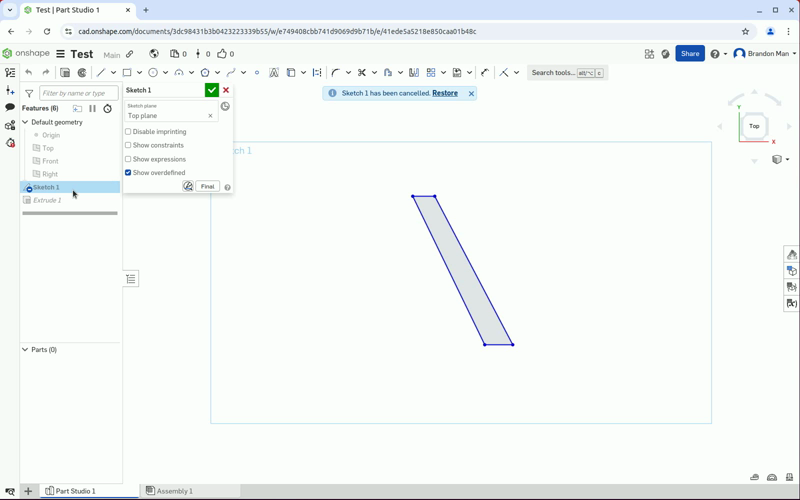
mouse_move(229, 92)
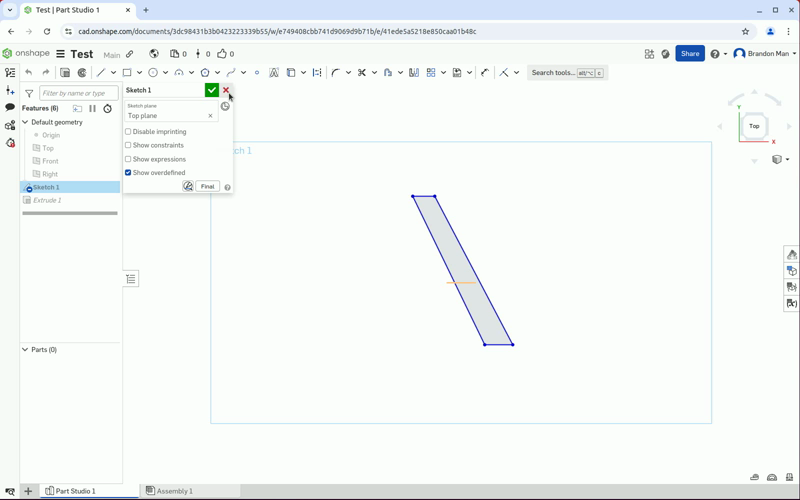
click(229, 92)
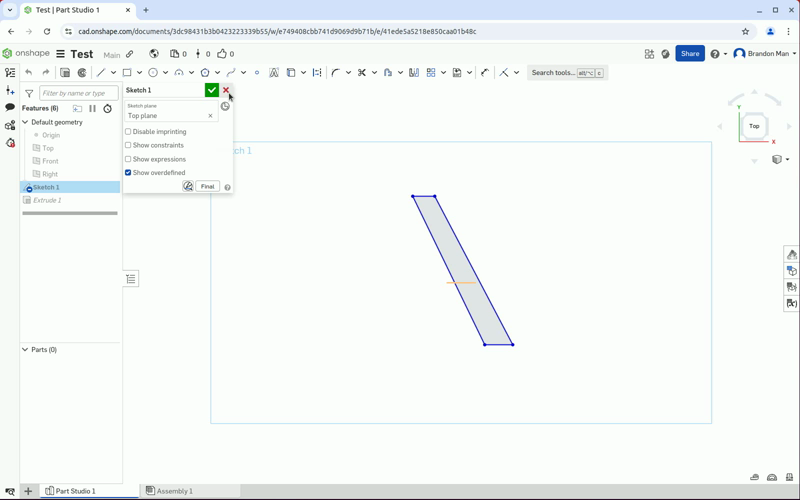
key(shift+s)
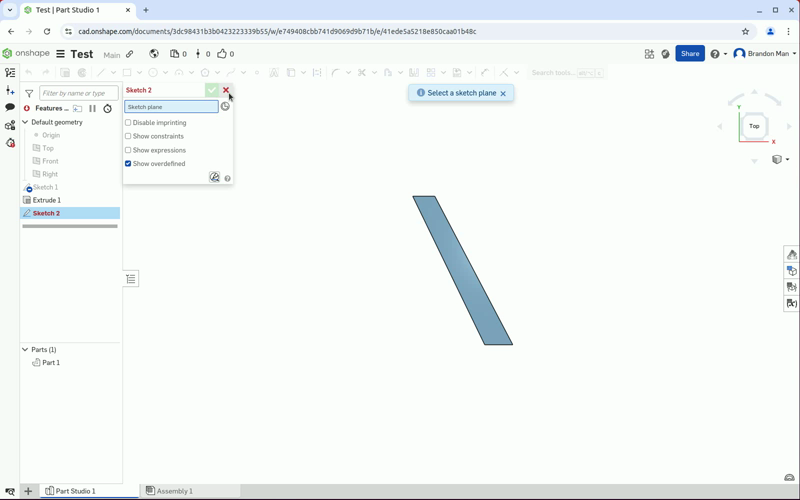
mouse_move(73, 150)
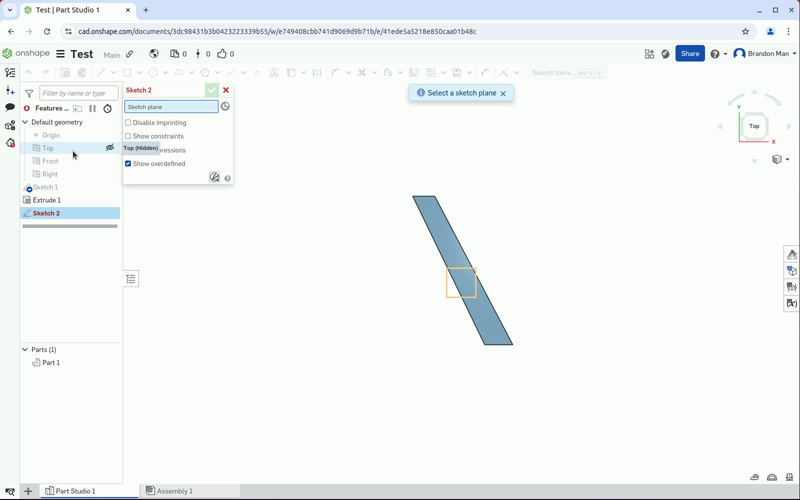
click(73, 150)
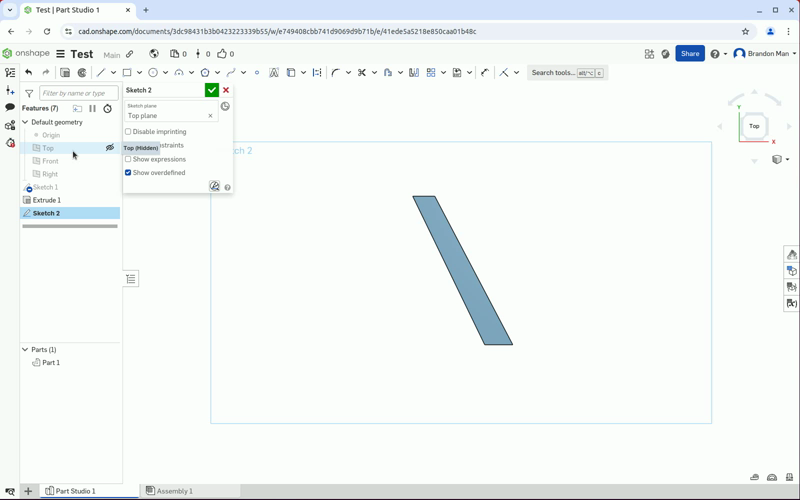
mouse_move(73, 352)
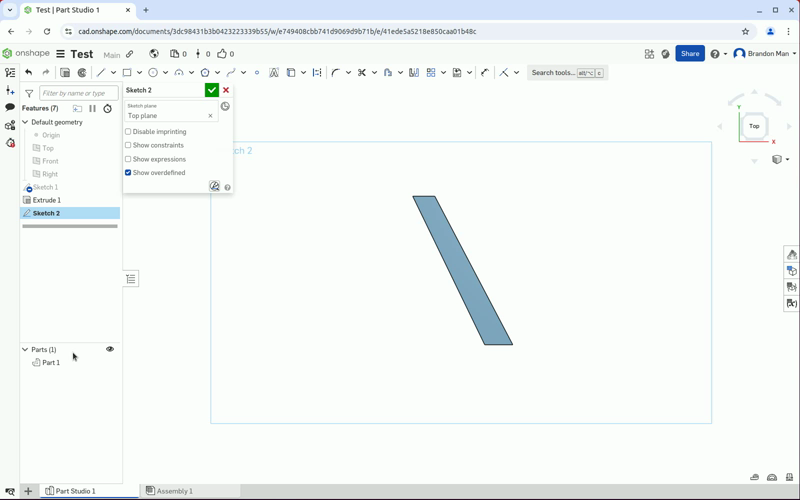
key(y)
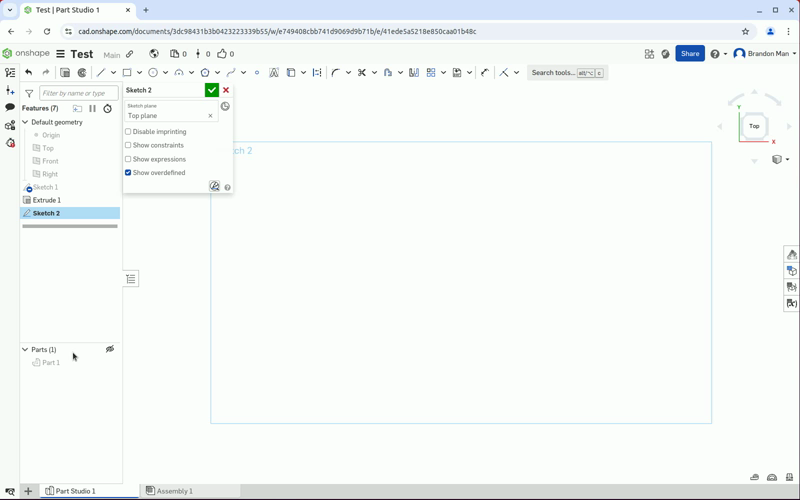
key(l)
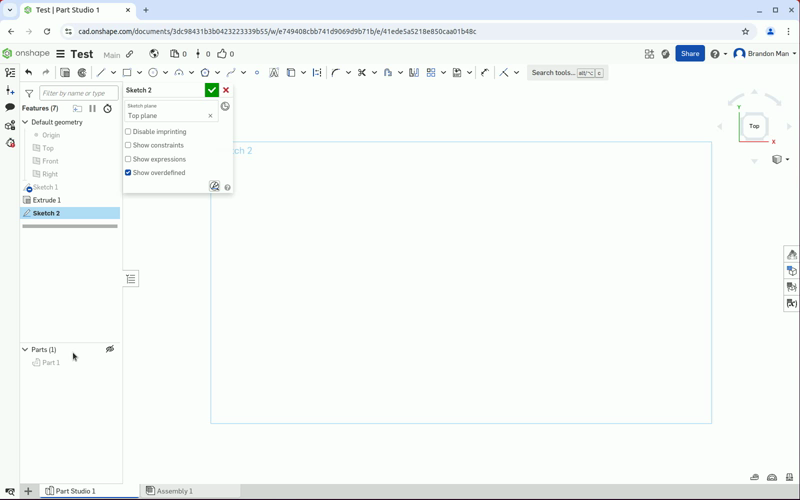
key_down(shift)
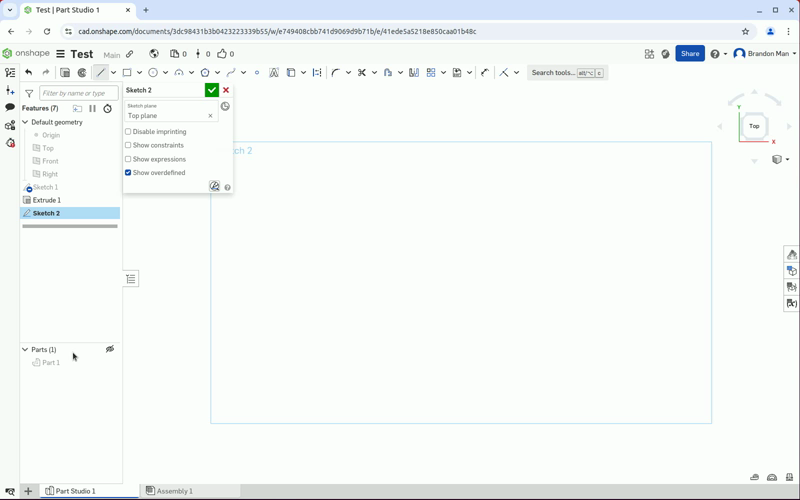
mouse_move(348, 196)
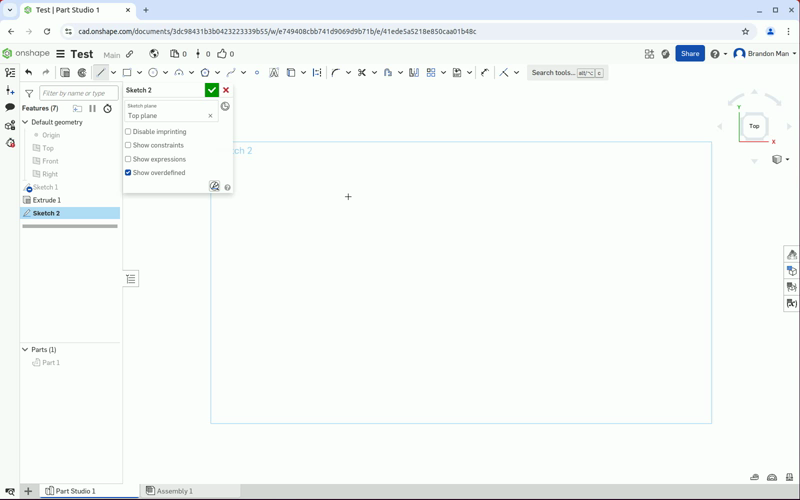
click(348, 196)
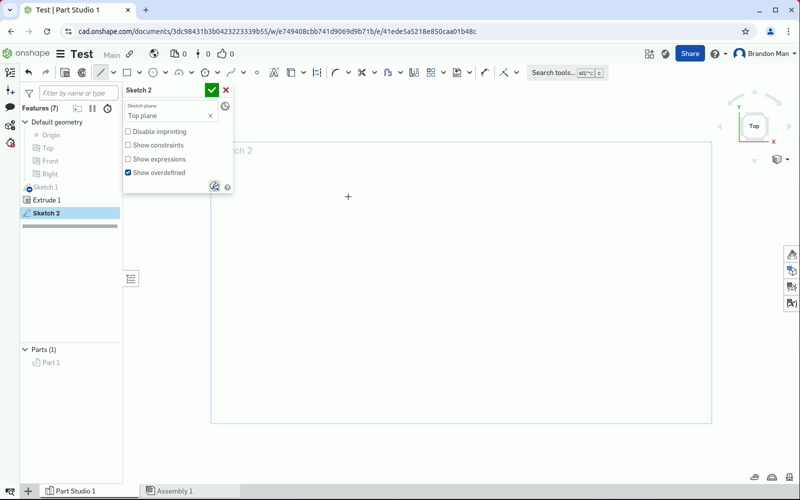
key_up(shift)
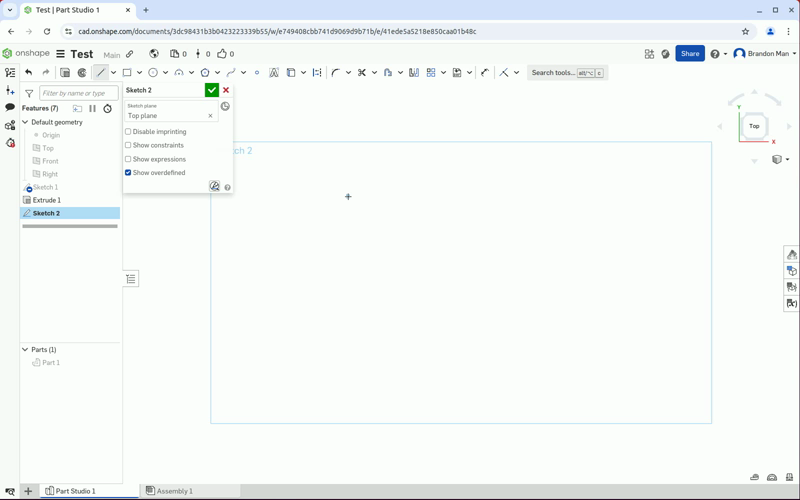
key_down(shift)
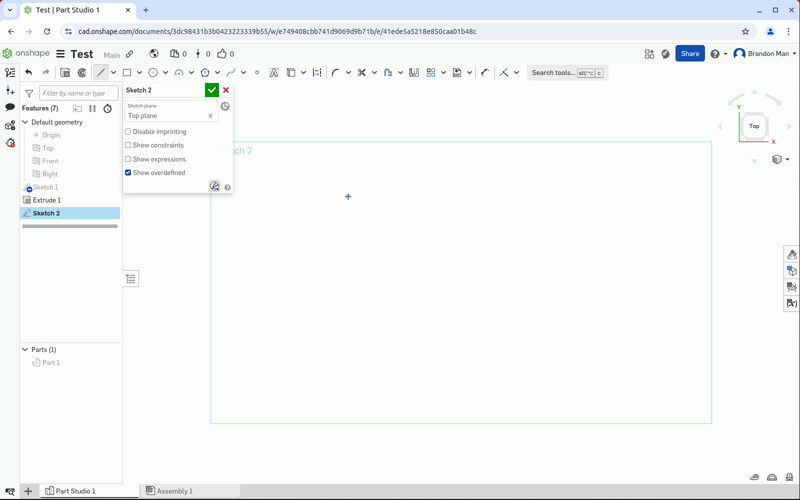
mouse_move(413, 196)
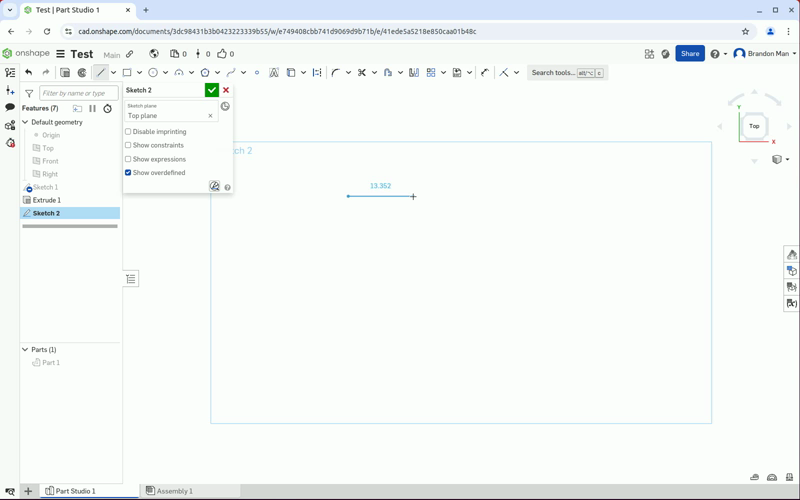
click(413, 196)
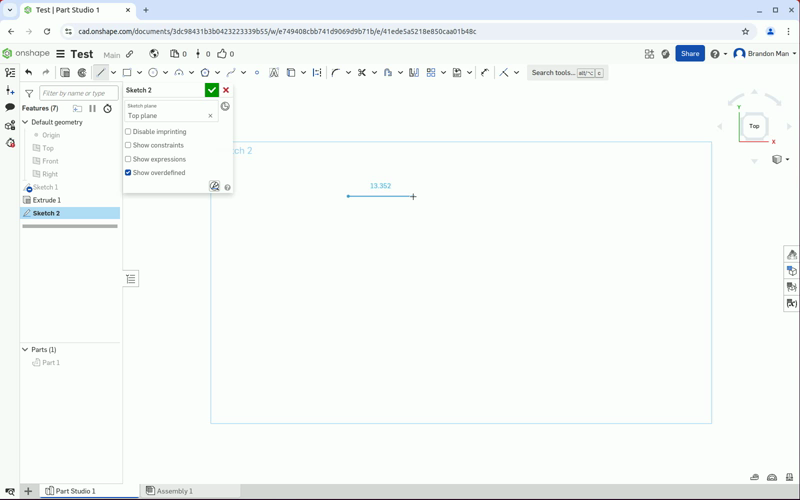
key_up(shift)
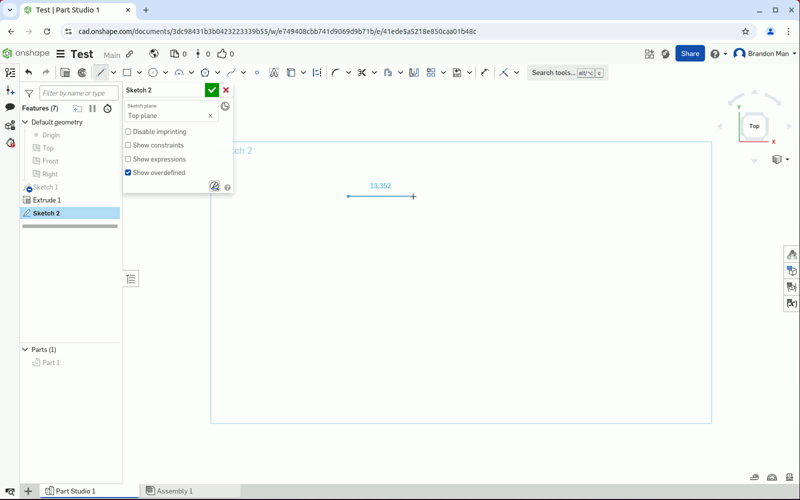
key_down(shift)
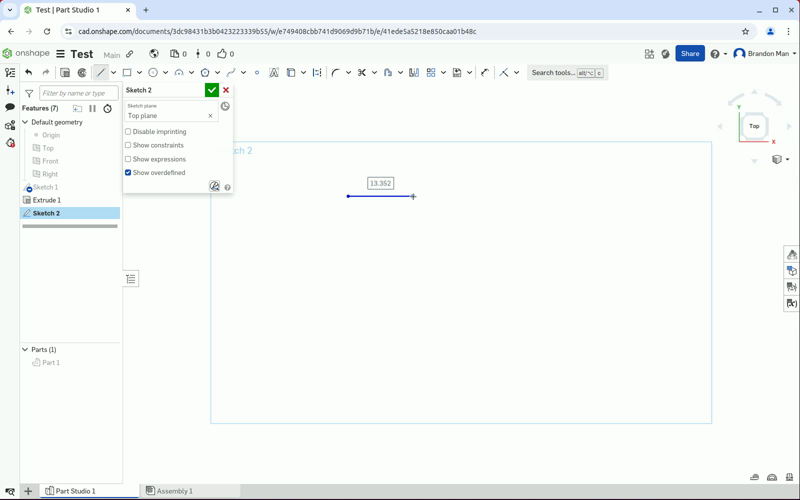
mouse_move(443, 196)
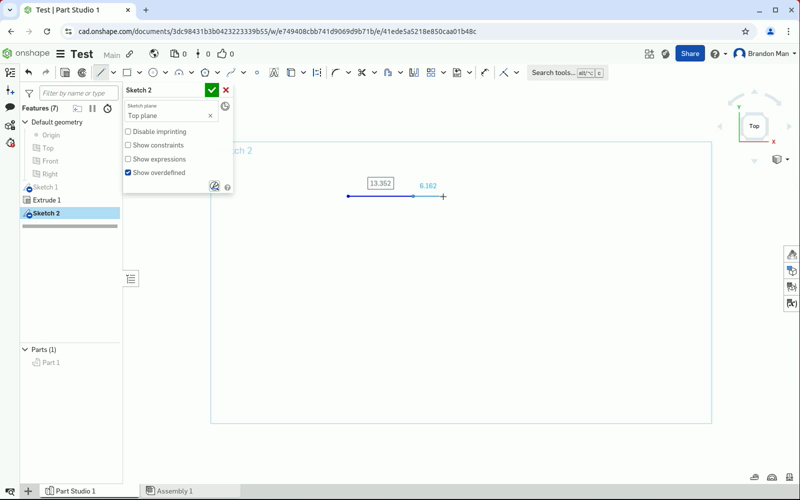
mouse_move(436, 196)
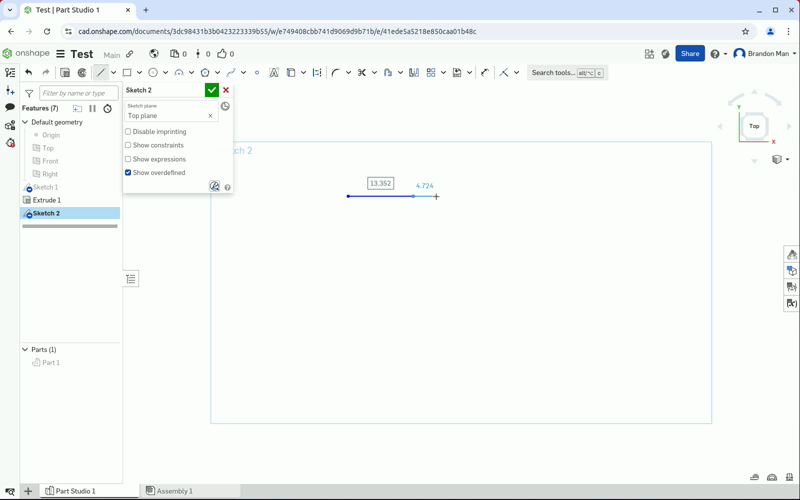
click(436, 196)
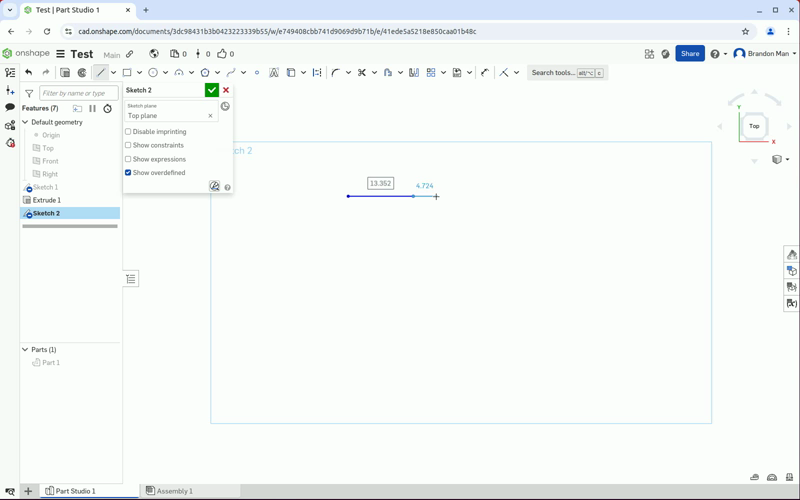
key_up(shift)
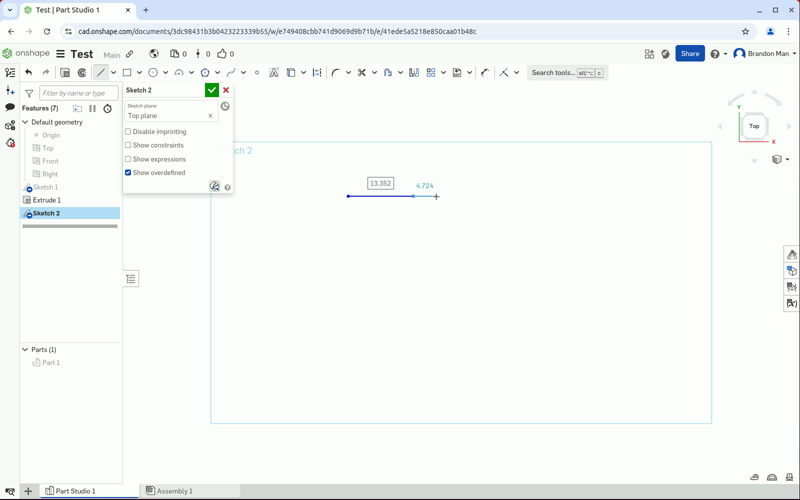
key_down(shift)
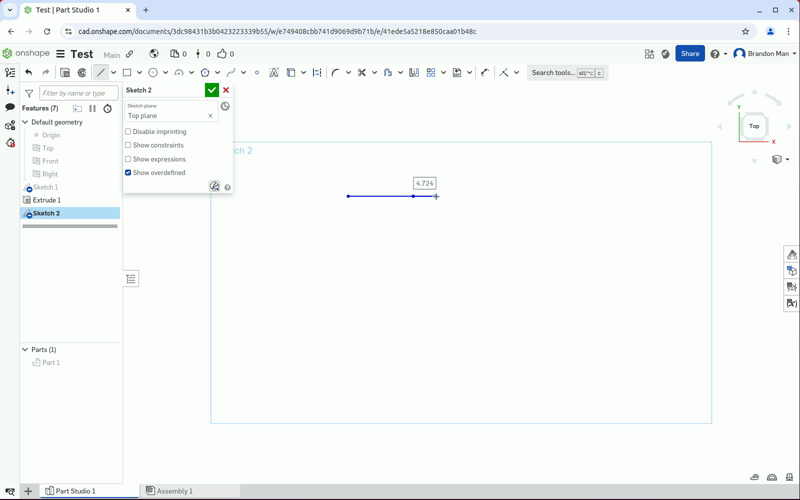
mouse_move(466, 196)
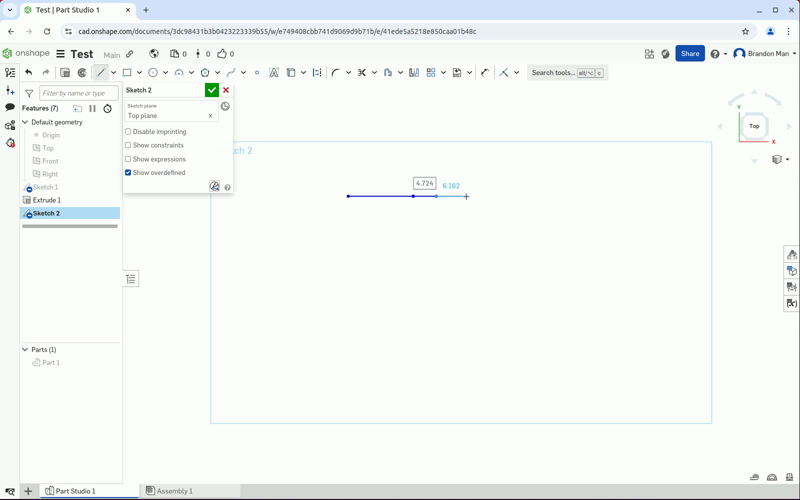
mouse_move(436, 182)
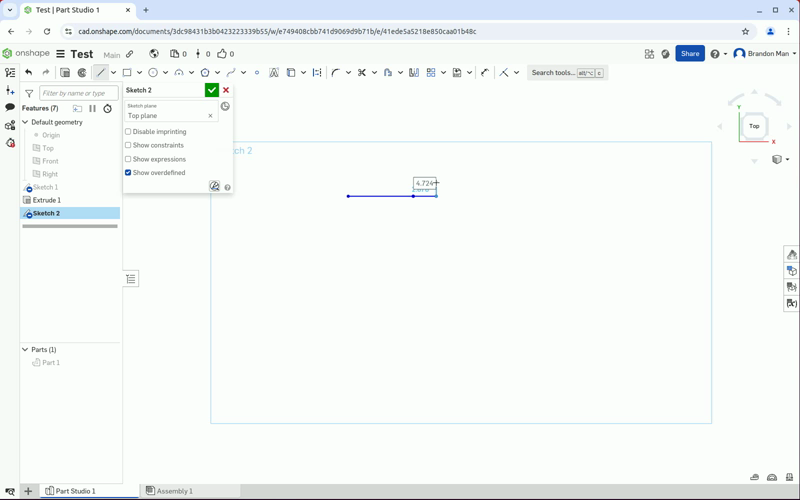
click(436, 182)
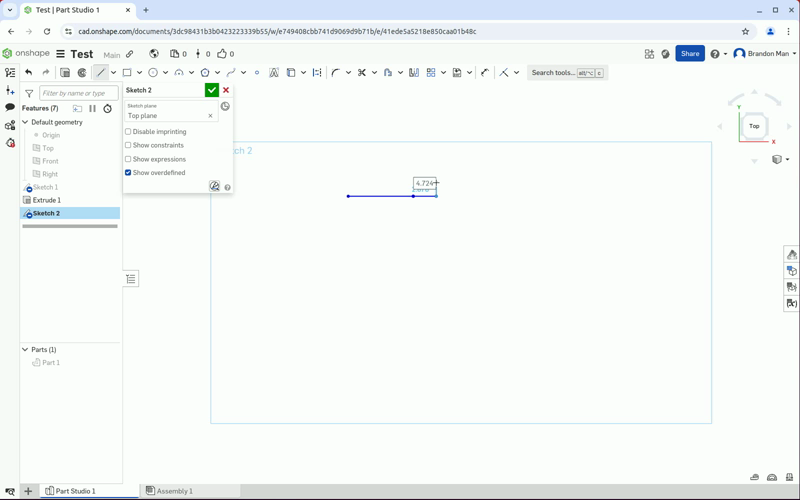
key_up(shift)
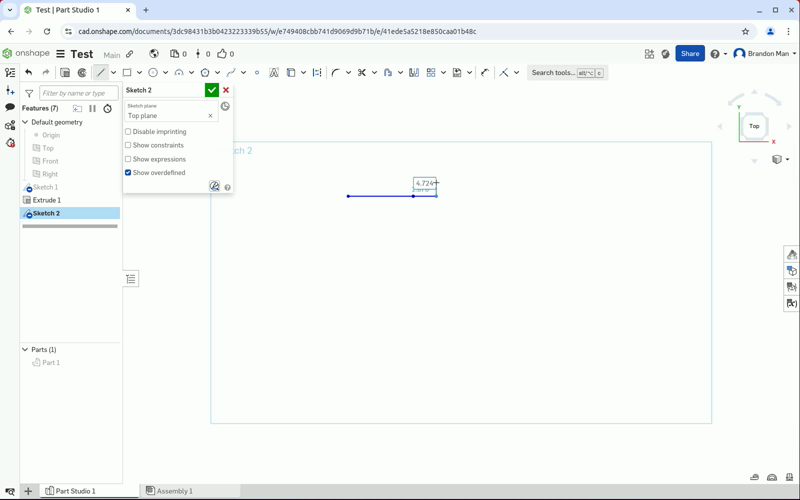
key_down(shift)
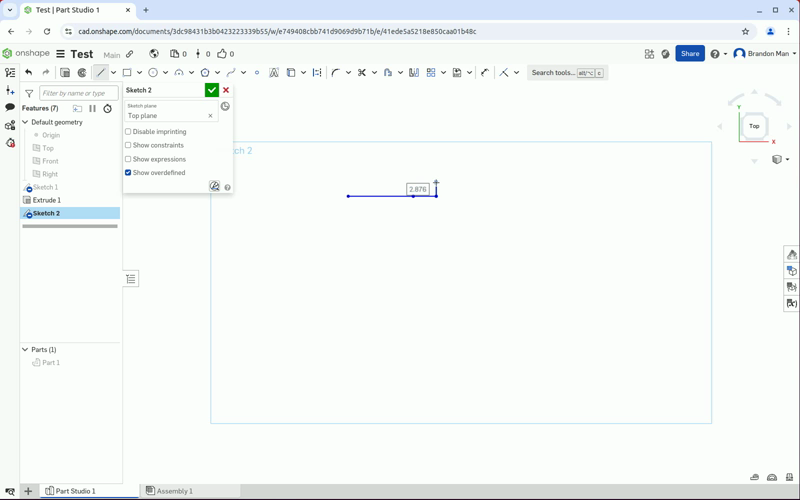
mouse_move(348, 182)
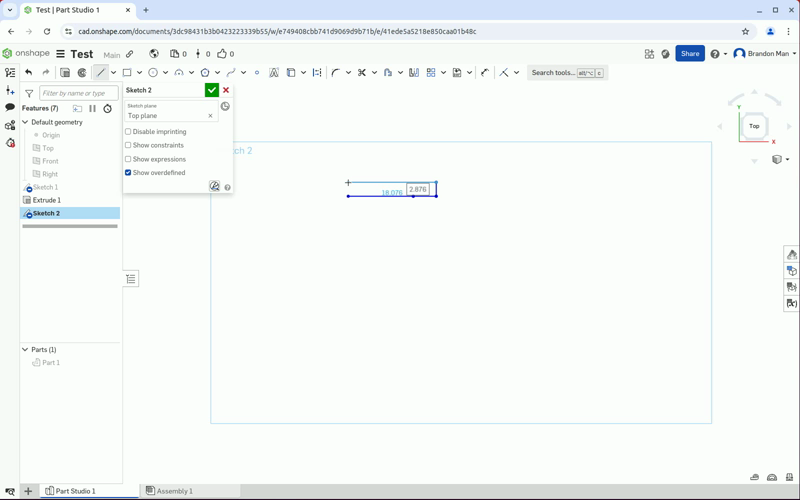
click(348, 182)
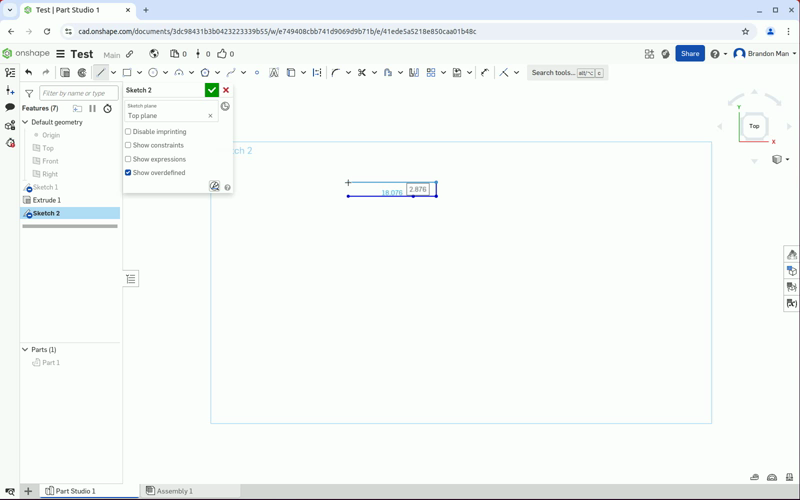
key_up(shift)
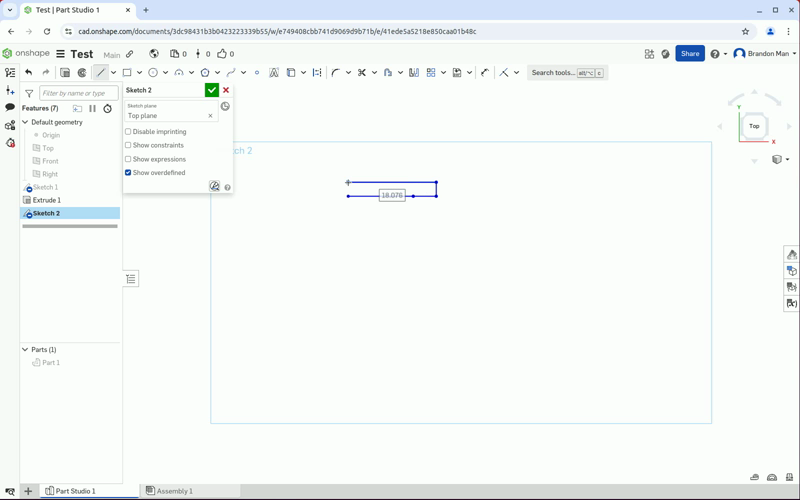
mouse_move(378, 182)
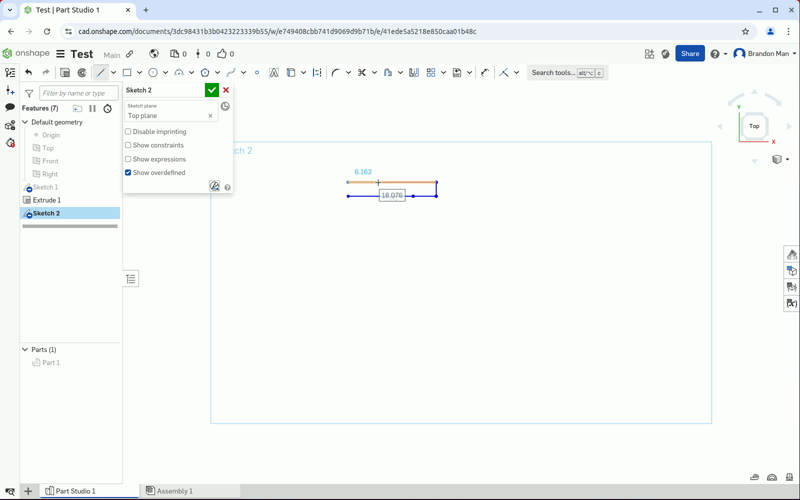
key_down(shift)
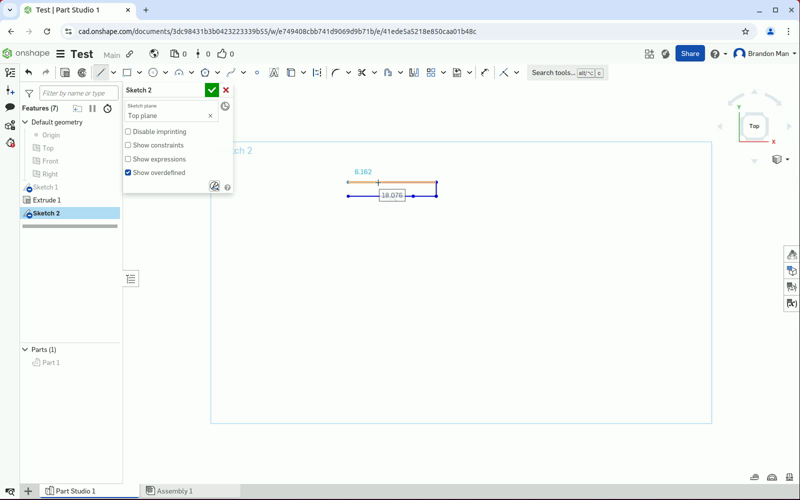
mouse_move(348, 196)
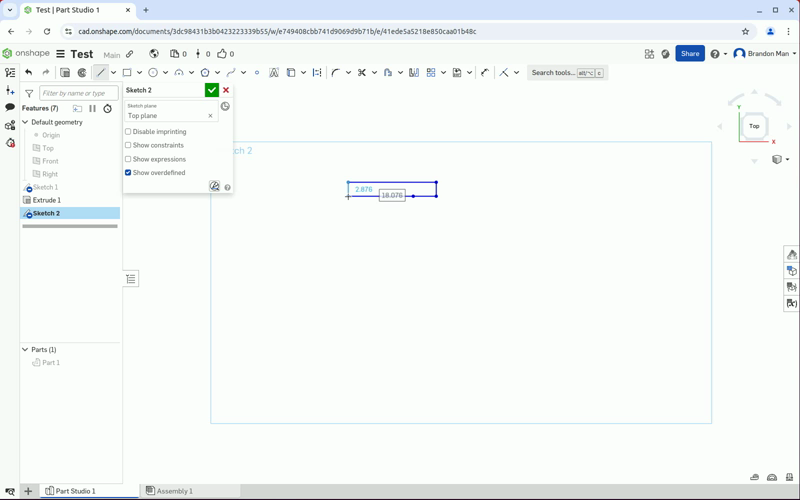
key_up(shift)
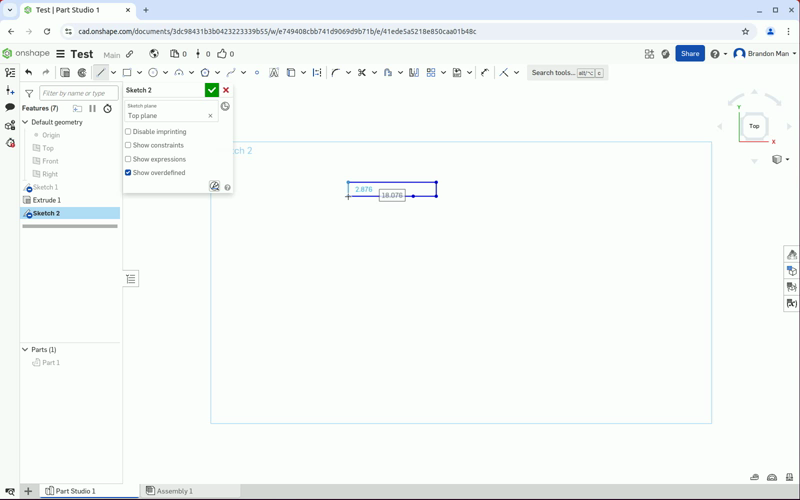
click(348, 196)
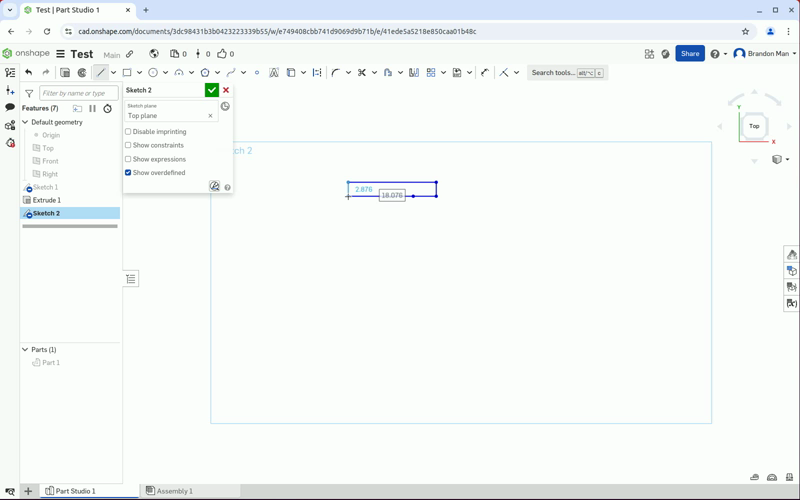
key(esc)
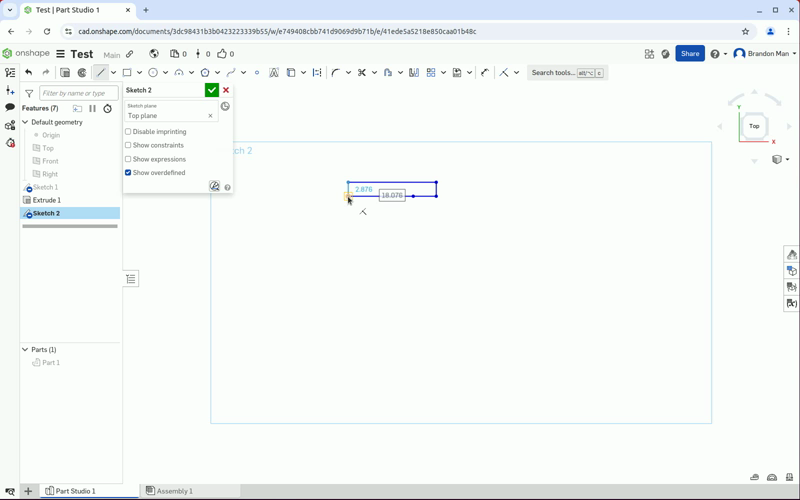
mouse_move(381, 188)
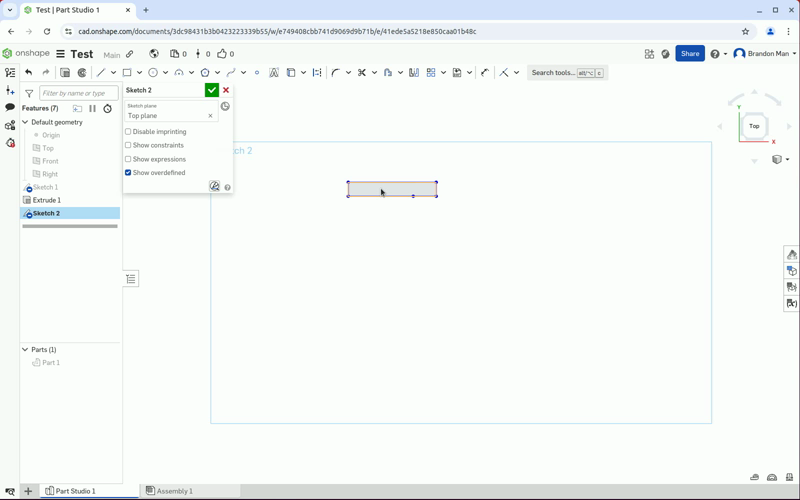
scroll(6)
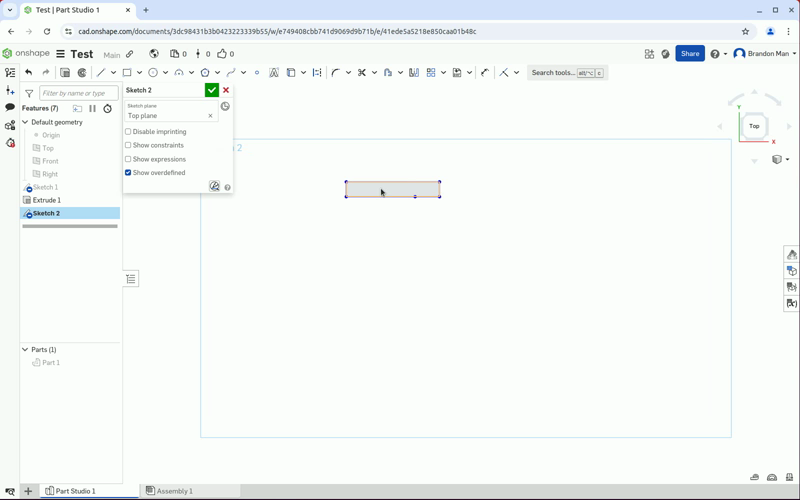
scroll(6)
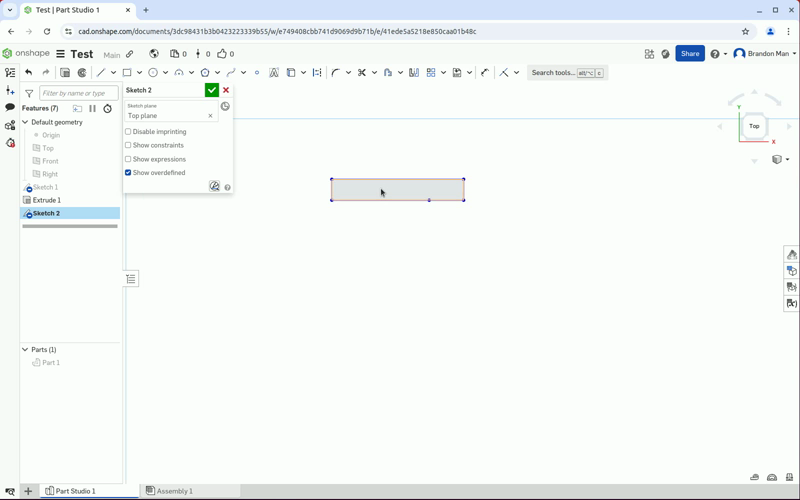
scroll(6)
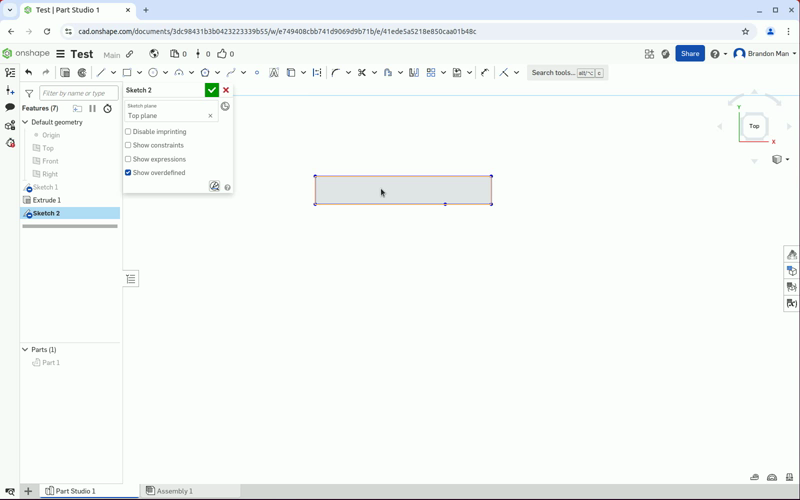
scroll(6)
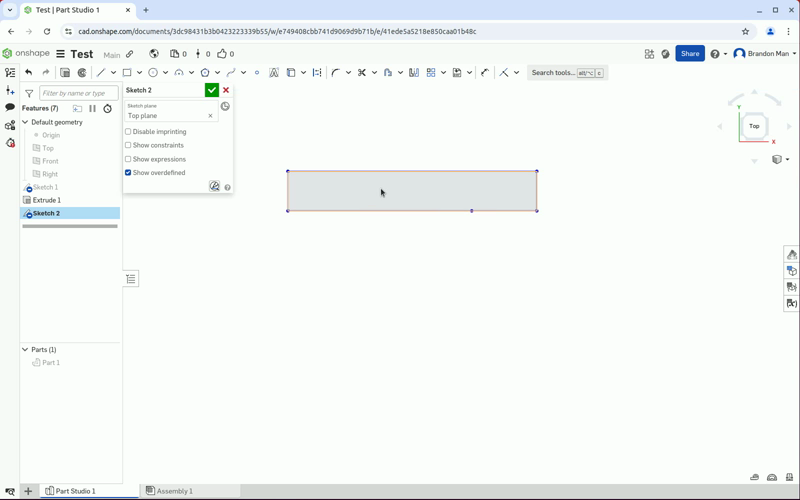
scroll(6)
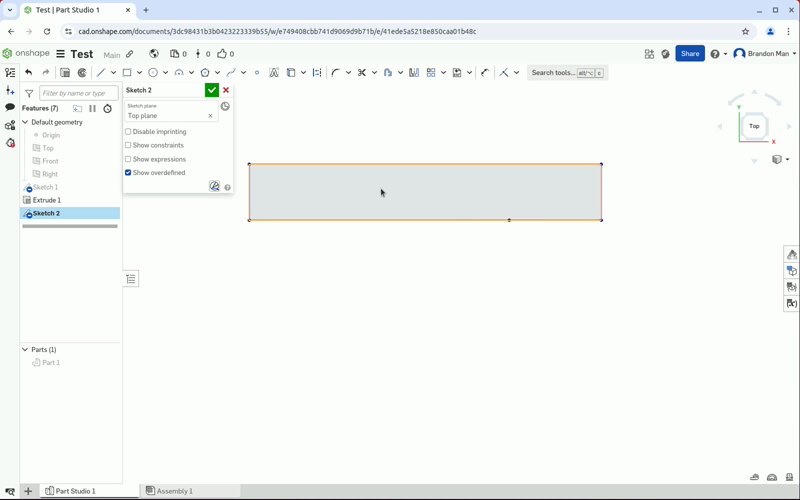
scroll(6)
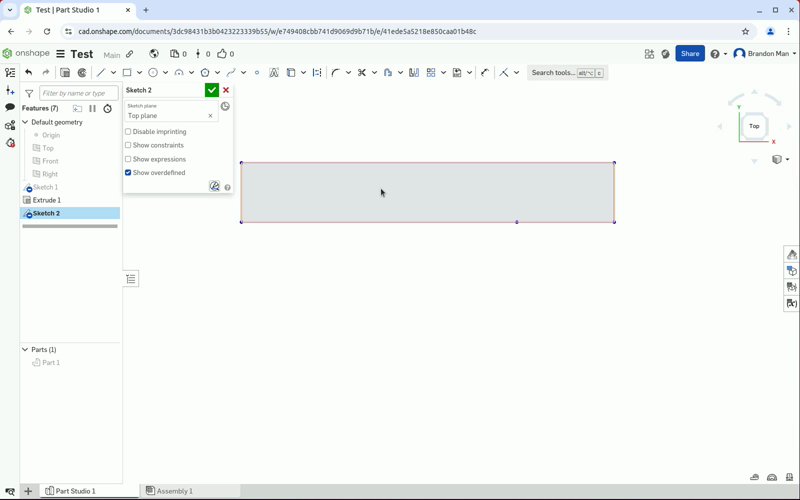
scroll(6)
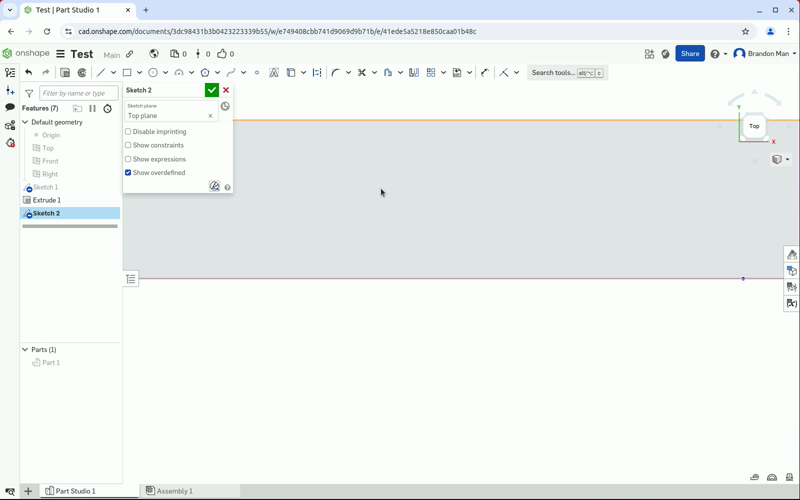
click(381, 188)
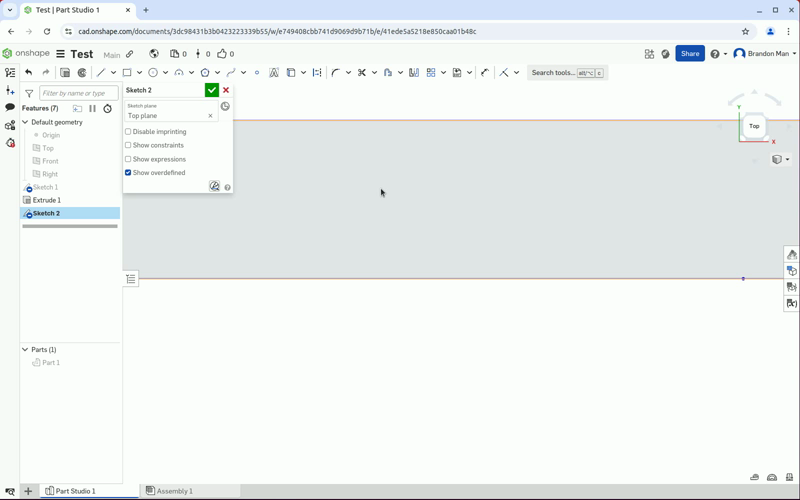
scroll(-6)
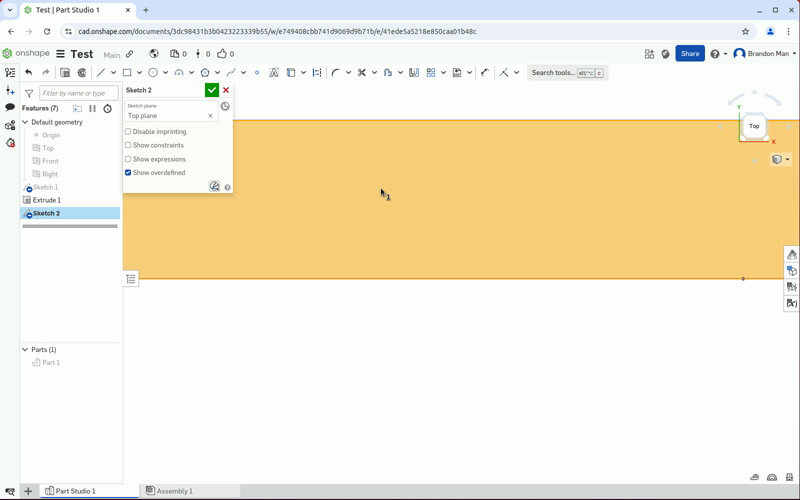
scroll(-6)
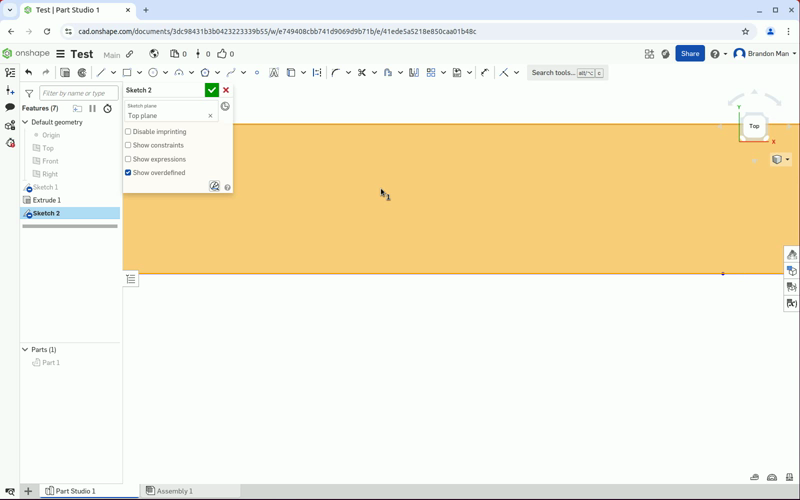
scroll(-6)
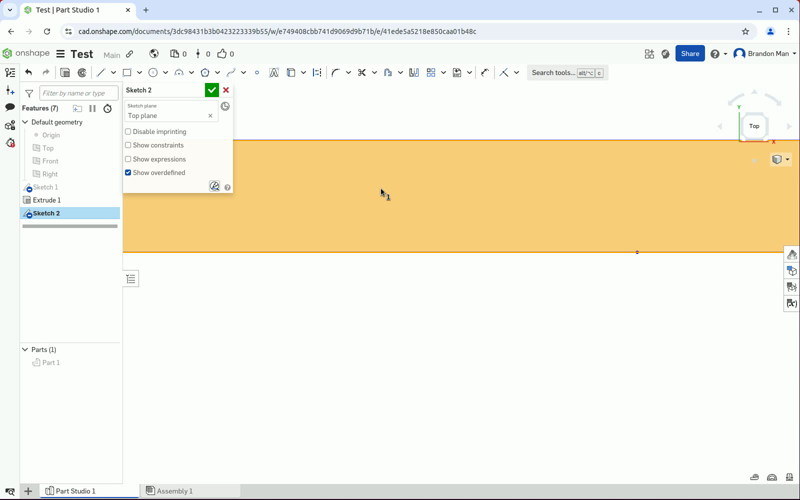
scroll(-6)
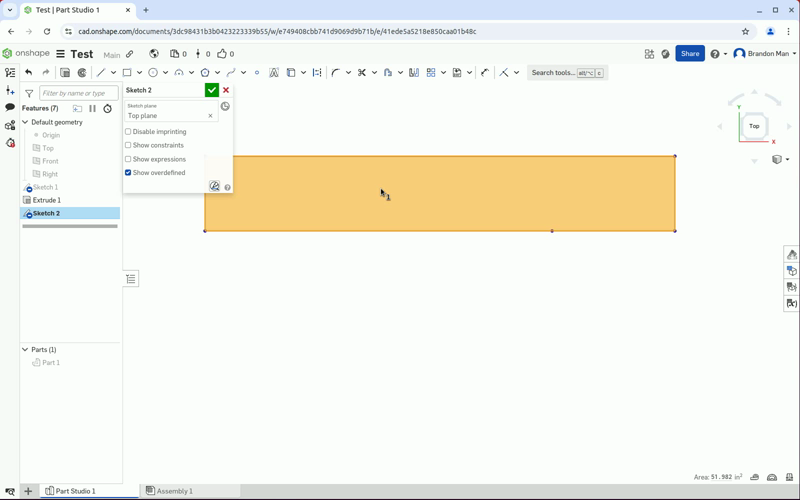
scroll(-6)
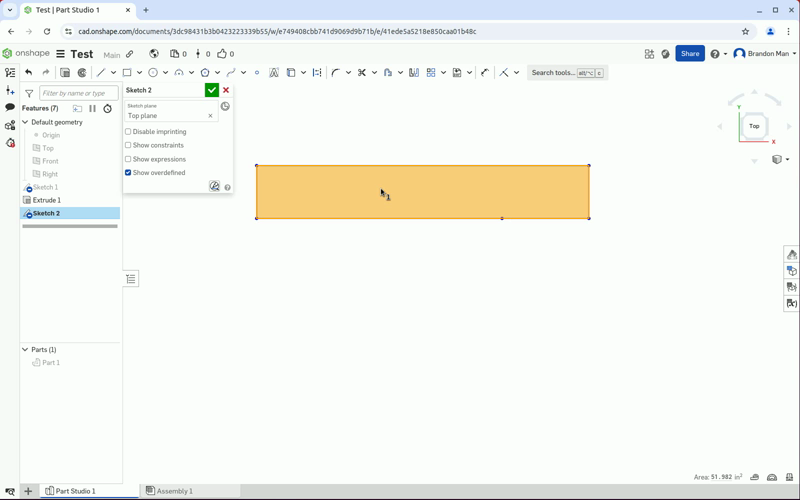
scroll(-6)
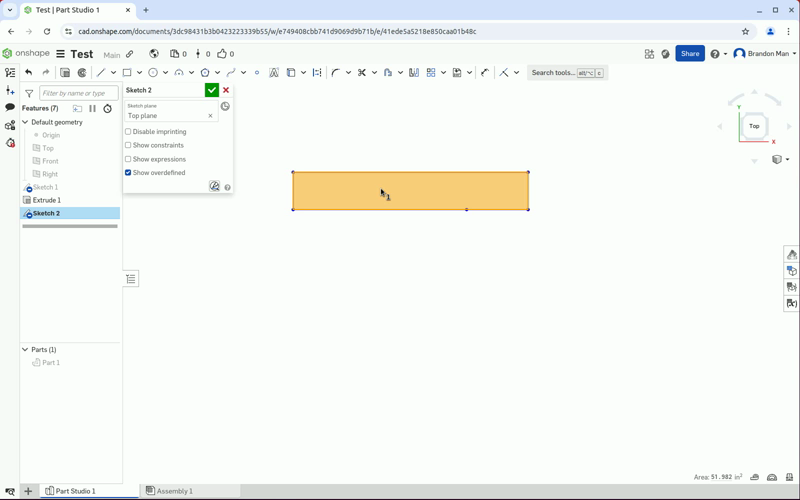
scroll(-6)
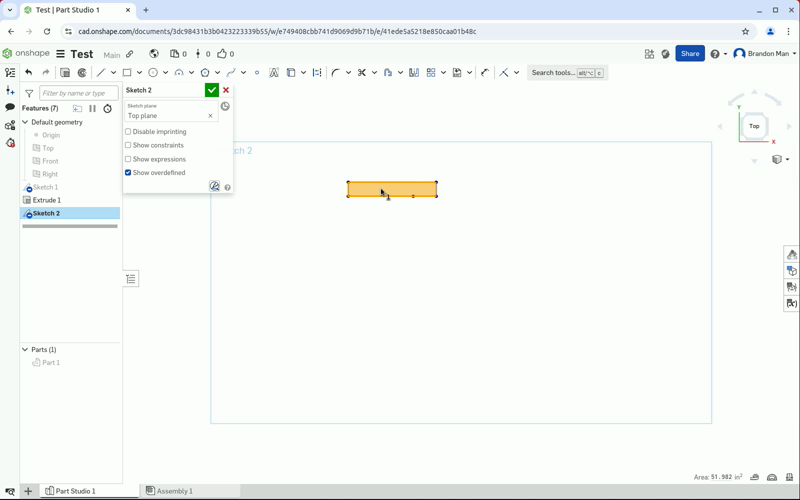
mouse_move(73, 352)
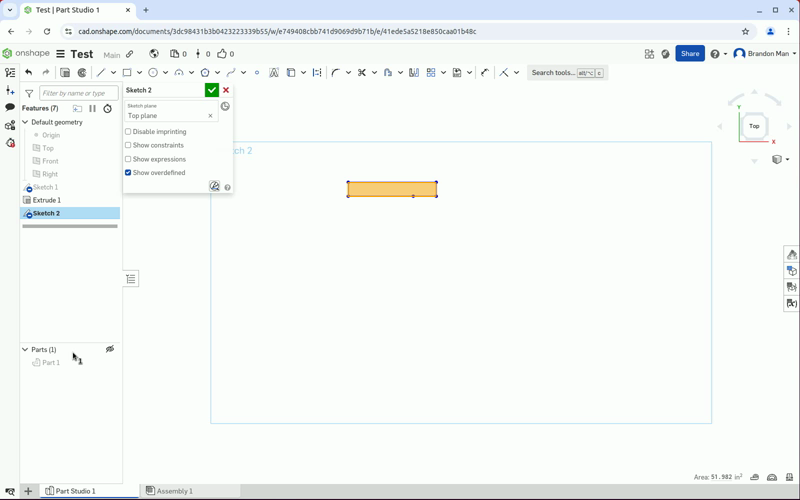
key(shift+y)
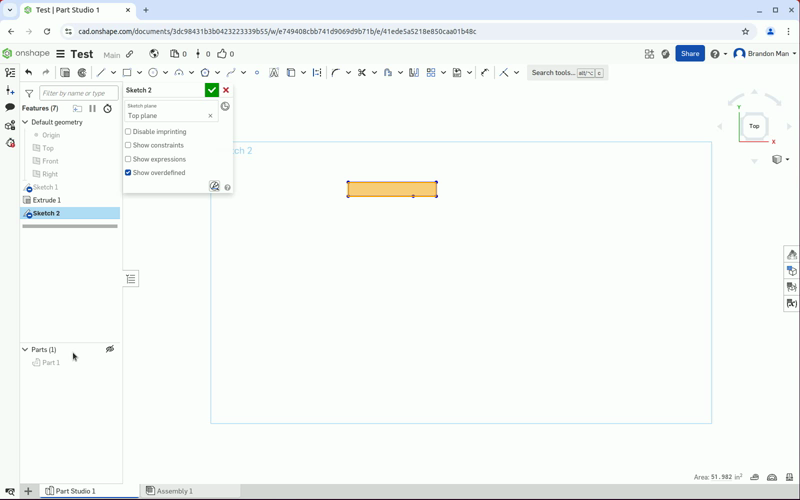
key(shift+e)
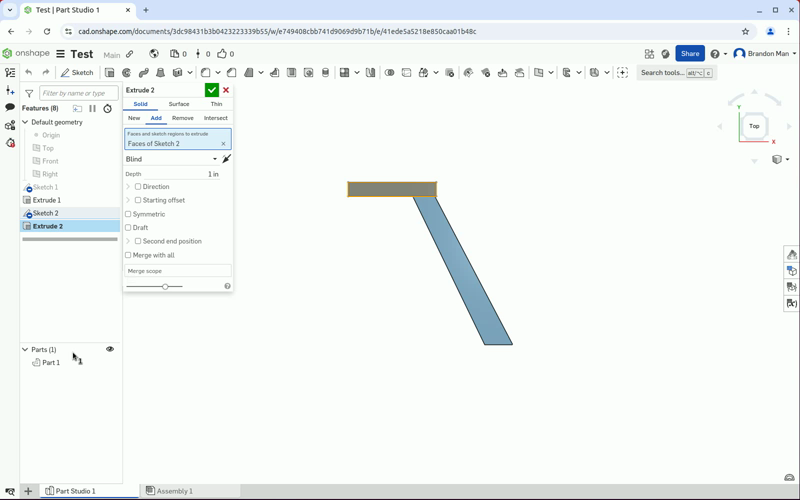
mouse_move(143, 106)
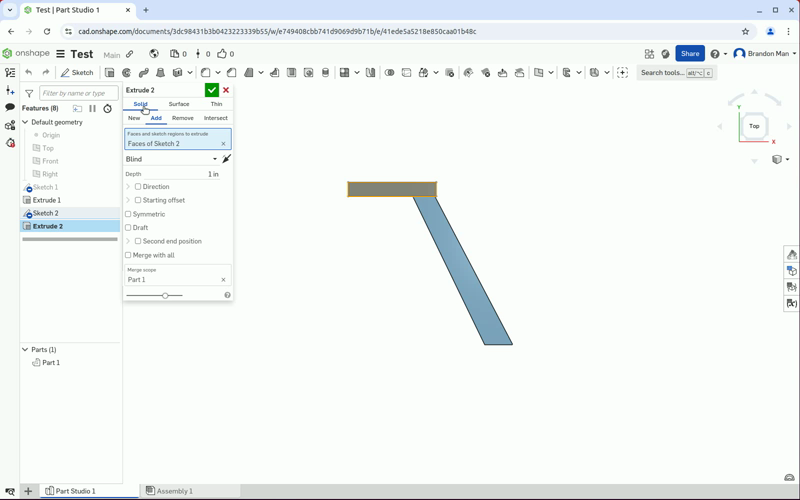
click(143, 106)
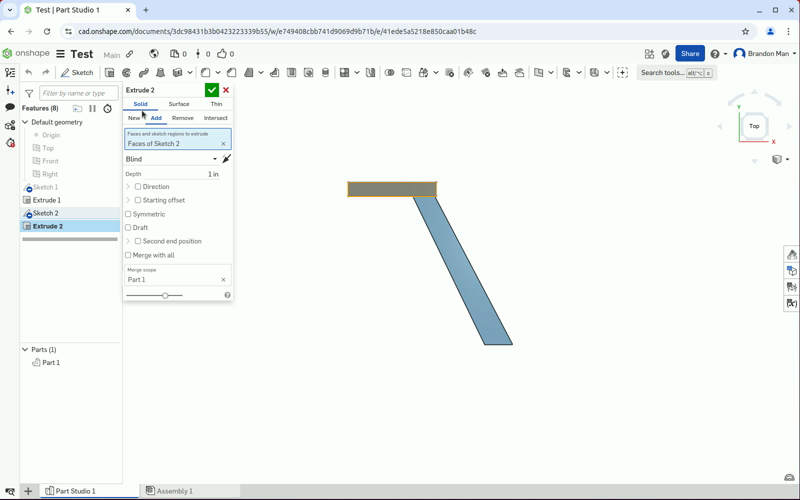
mouse_move(137, 120)
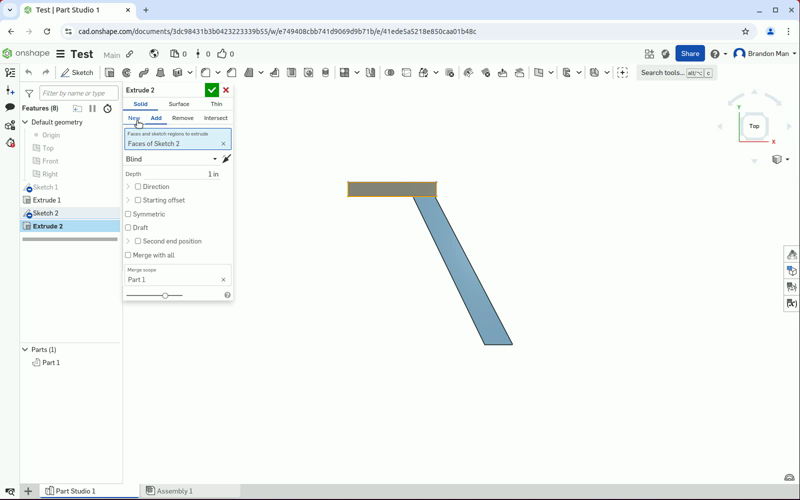
click(137, 120)
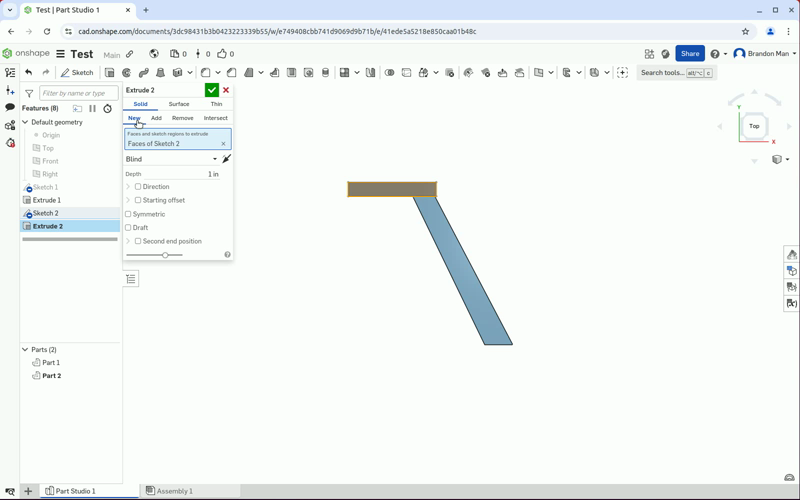
key(tab, 4)
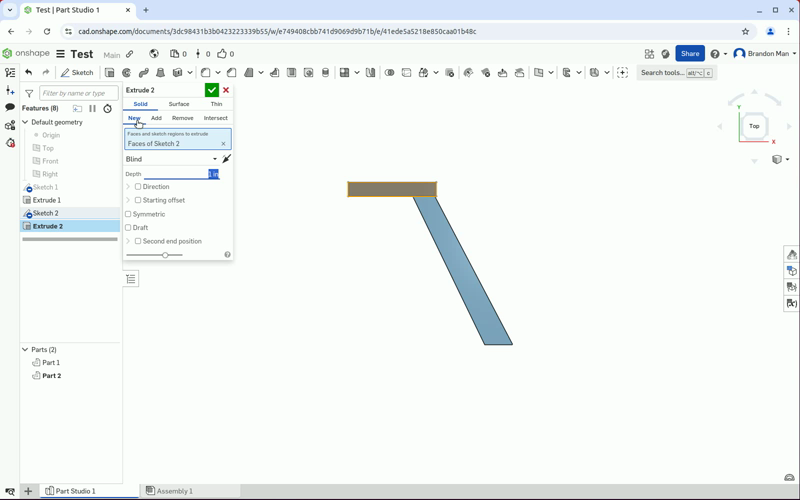
text(13.48)
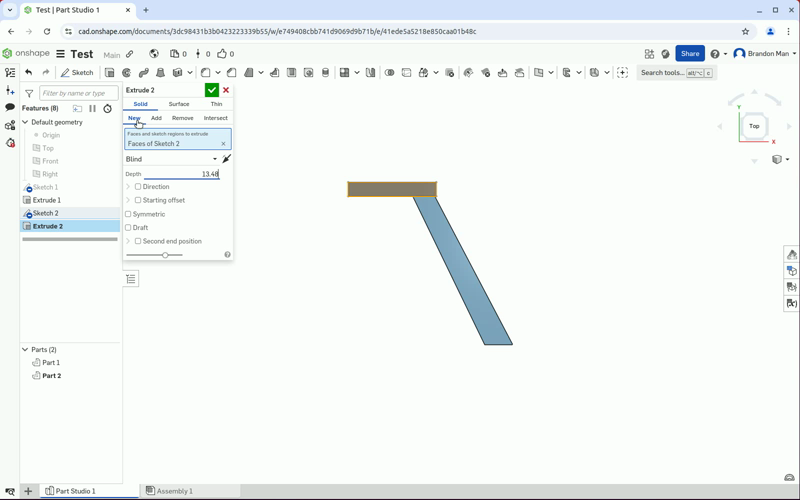
key(enter)
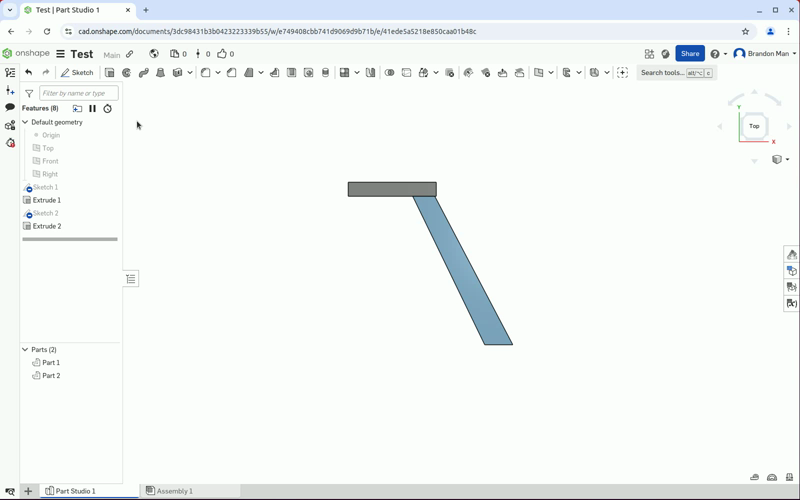
key(shift+h)
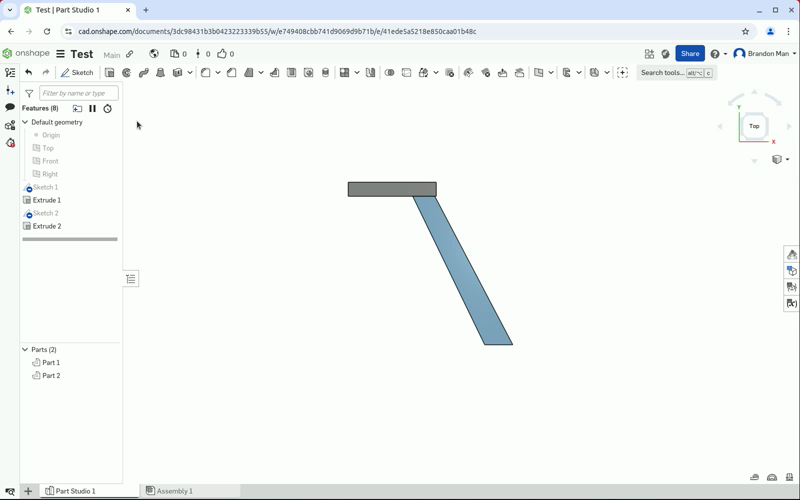
key(shift+h)
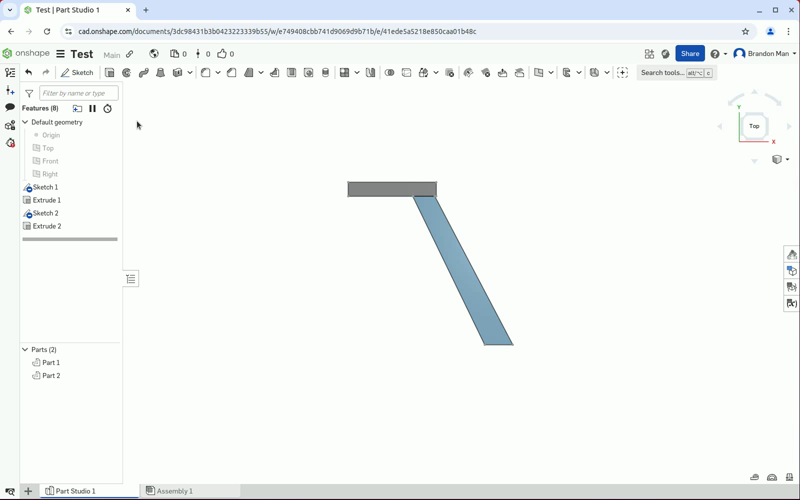
key(shift+7)
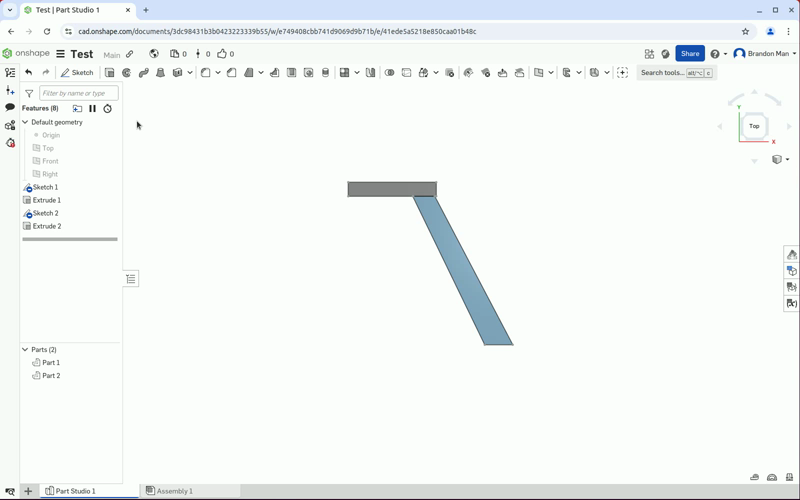
key(up, 3)
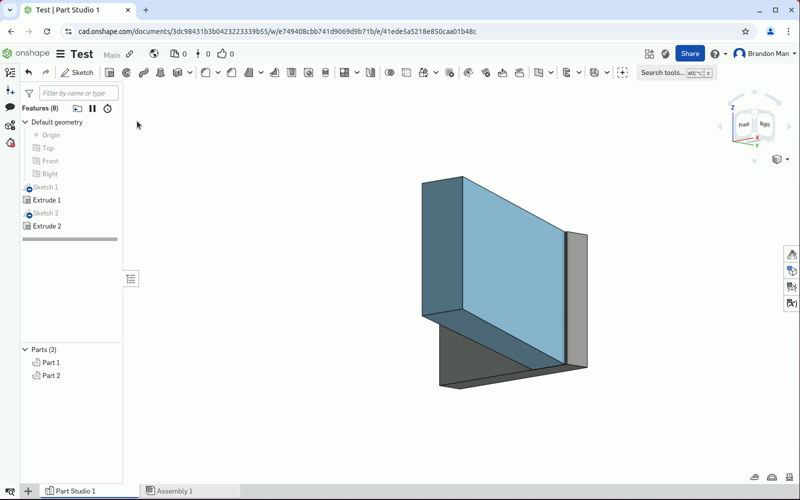
key(left, 3)
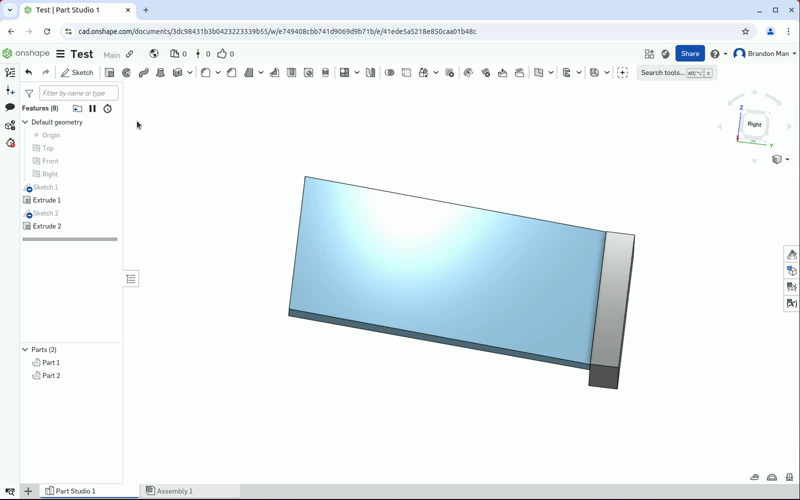
key(right, 3)
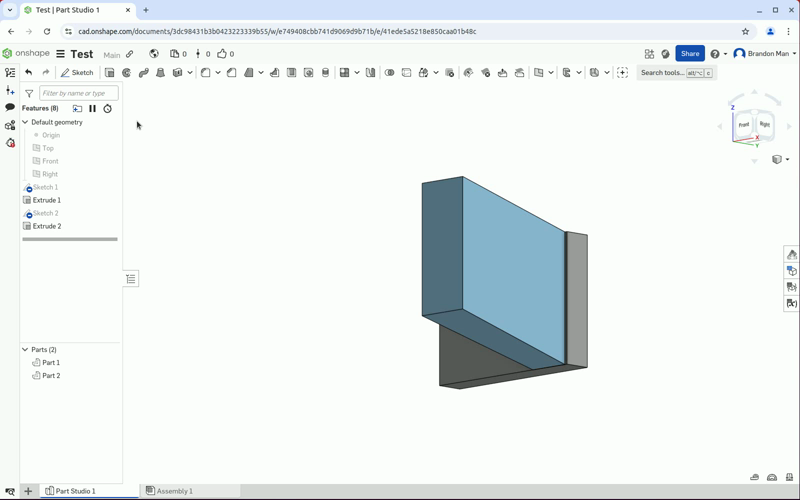
key(down, 3)
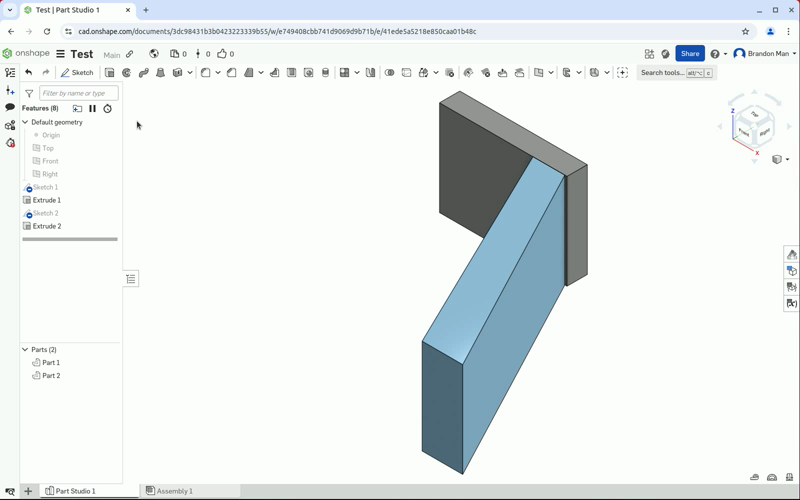
mouse_move(73, 189)
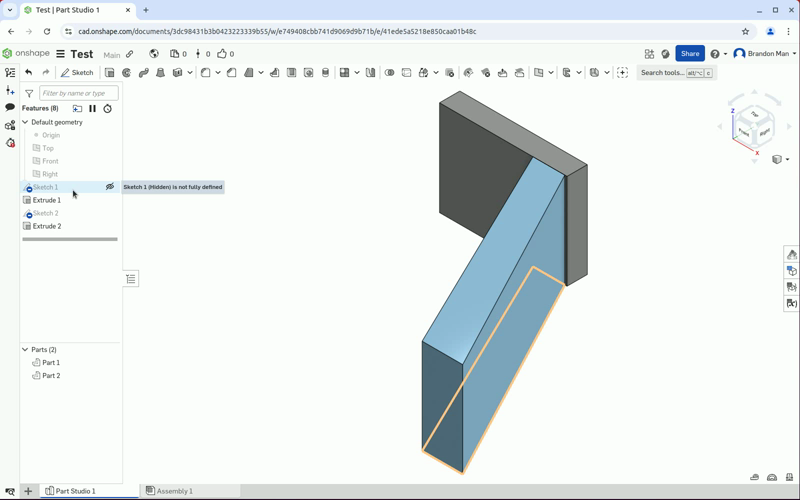
click(73, 189)